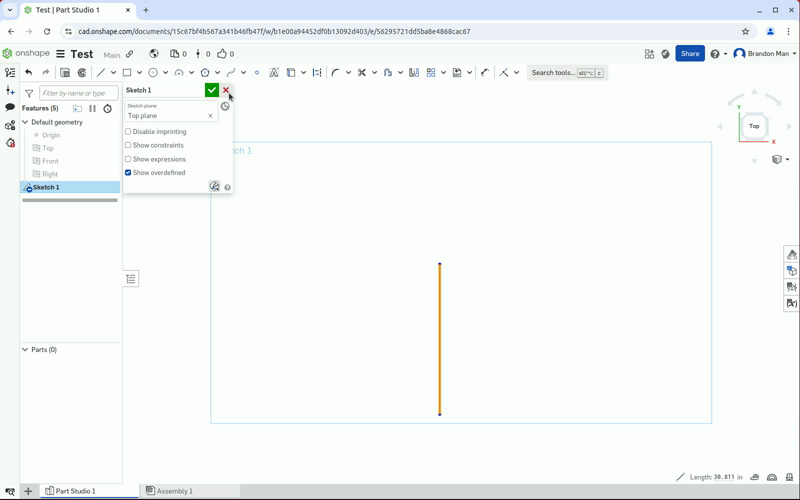
key(shift+h)
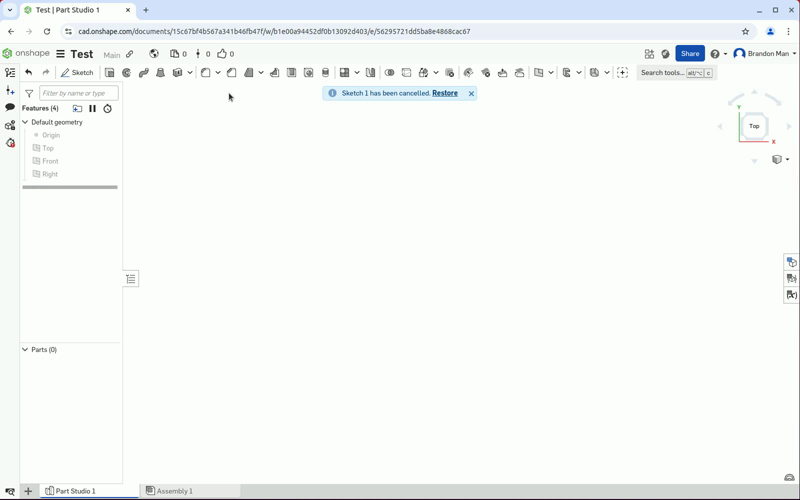
mouse_move(73, 352)
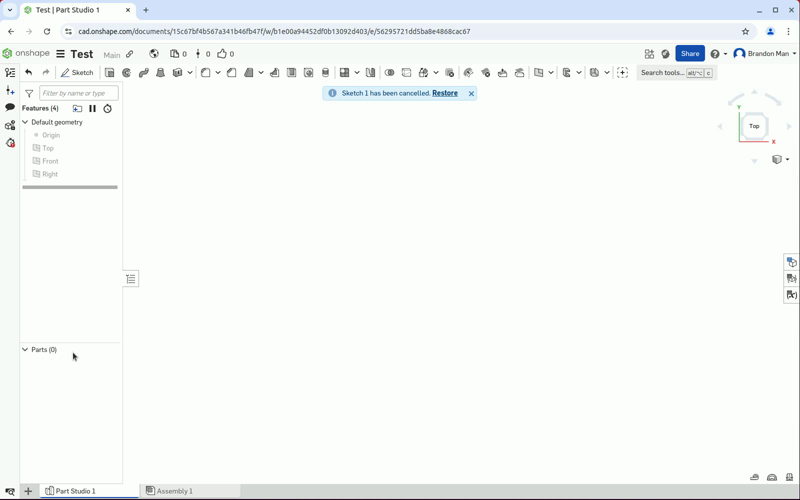
key(y)
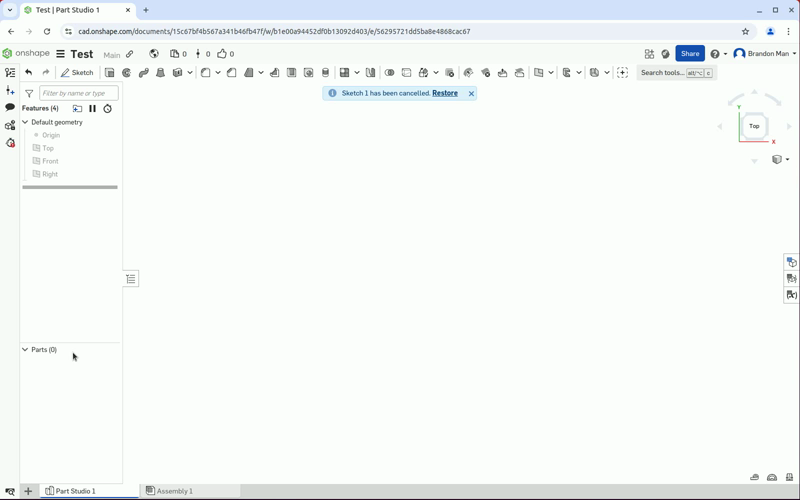
key(shift+p)
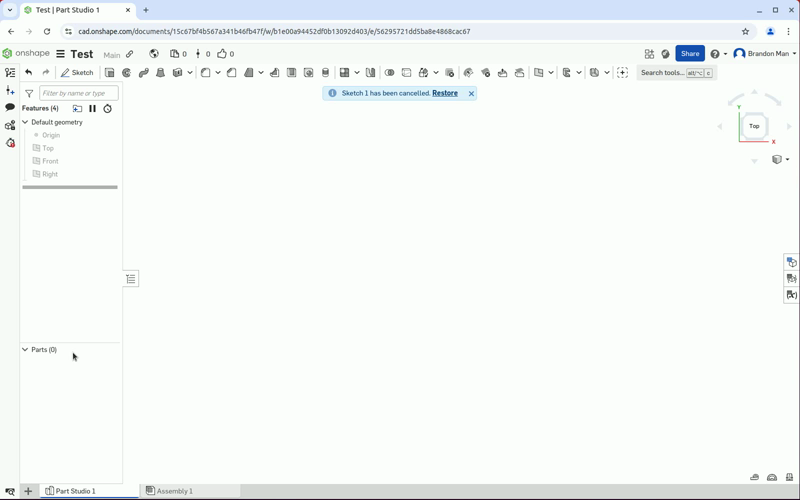
key(space)
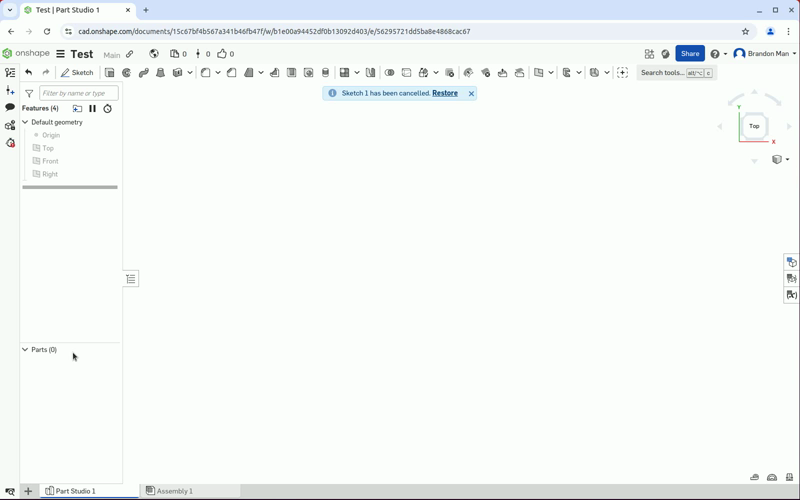
key_down(shift)
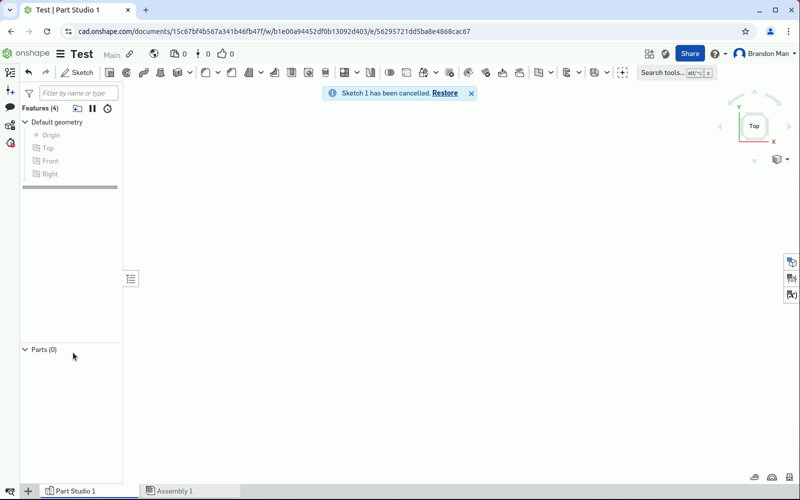
key(up)
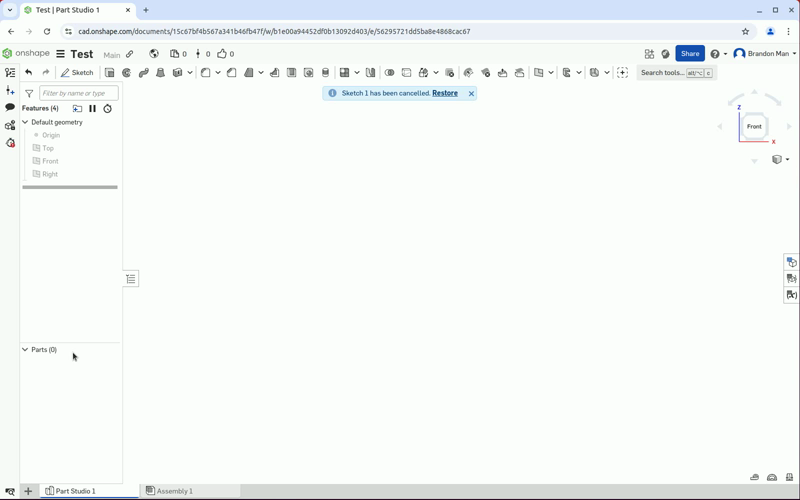
key_up(shift)
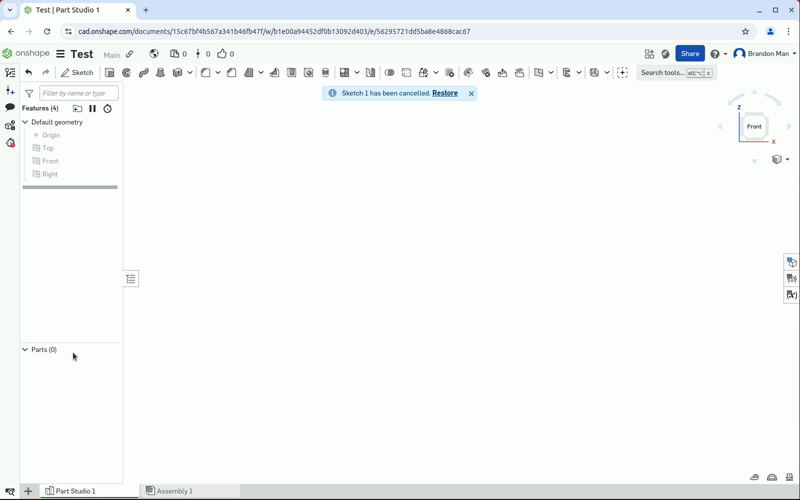
mouse_move(73, 352)
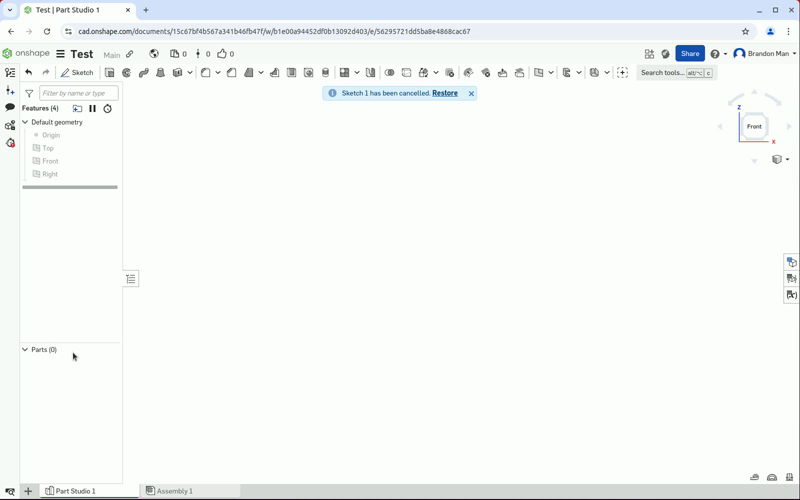
key(shift+y)
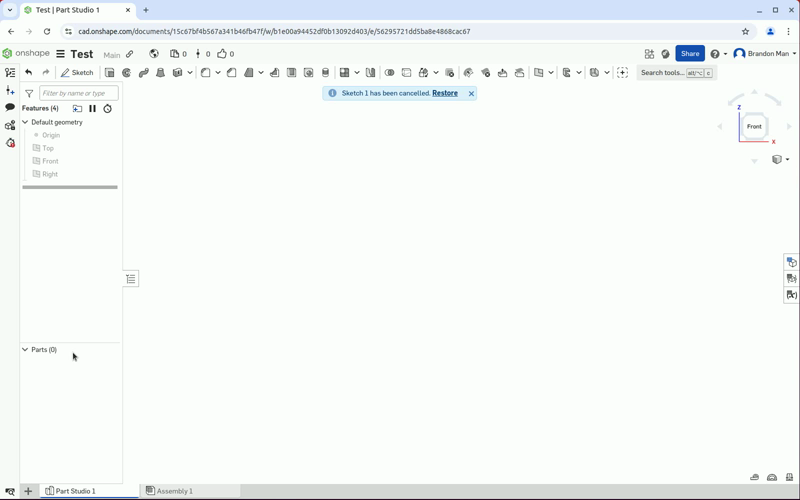
key(shift+s)
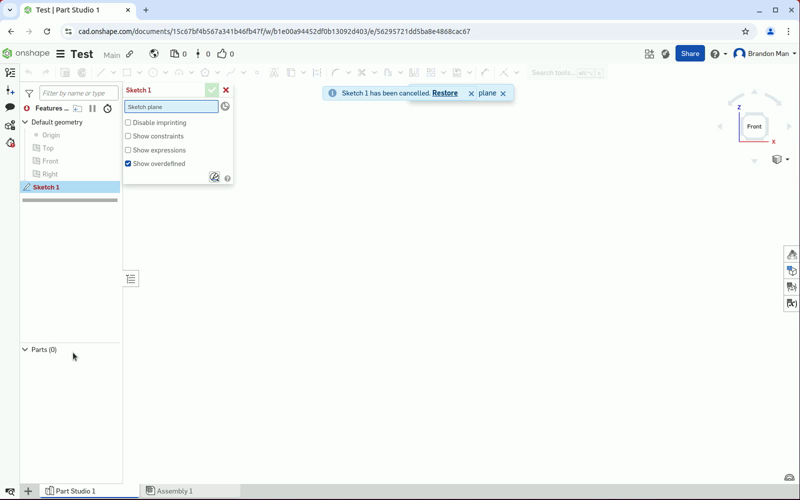
mouse_move(73, 163)
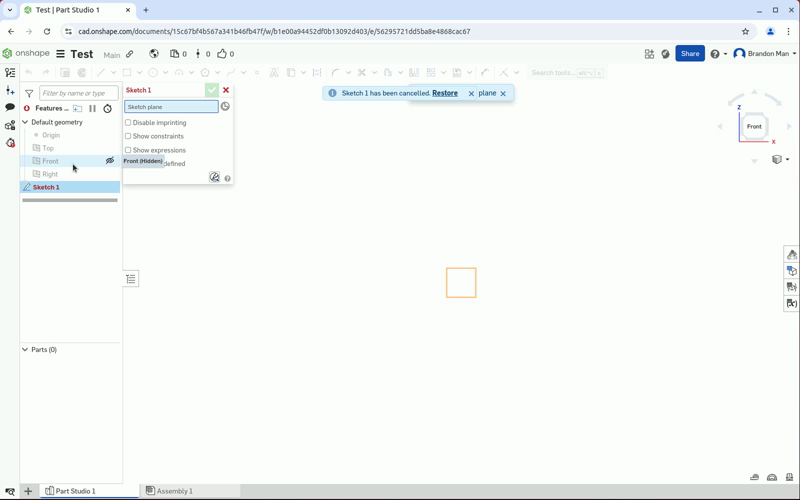
click(73, 163)
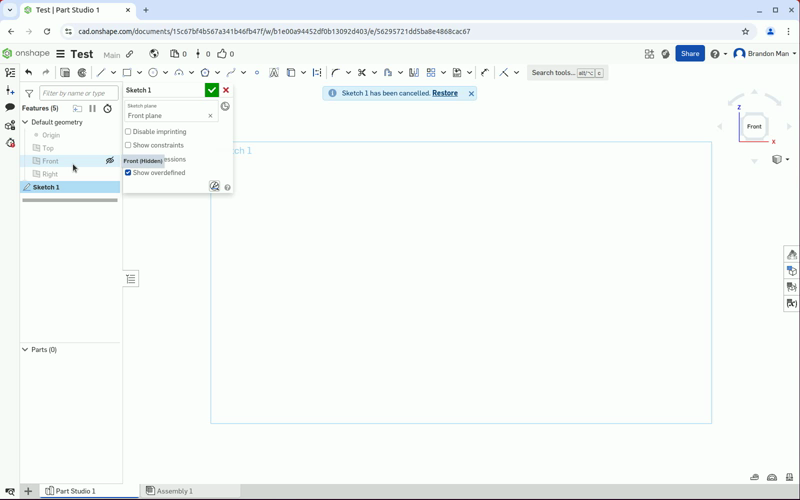
mouse_move(73, 352)
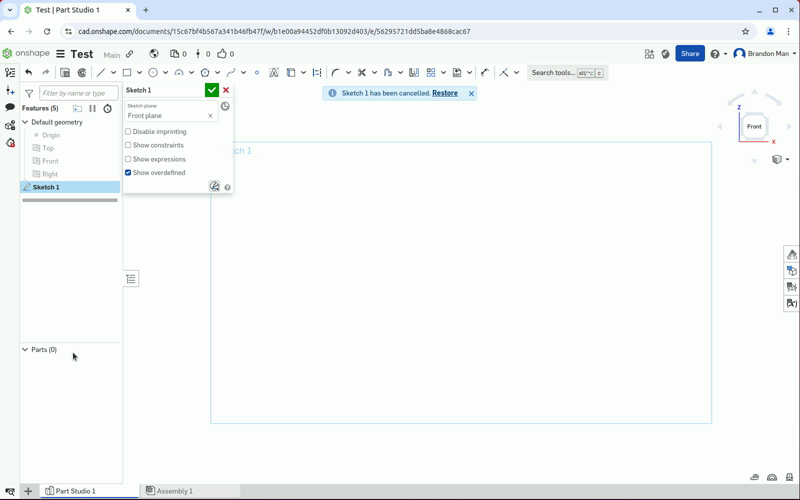
key(y)
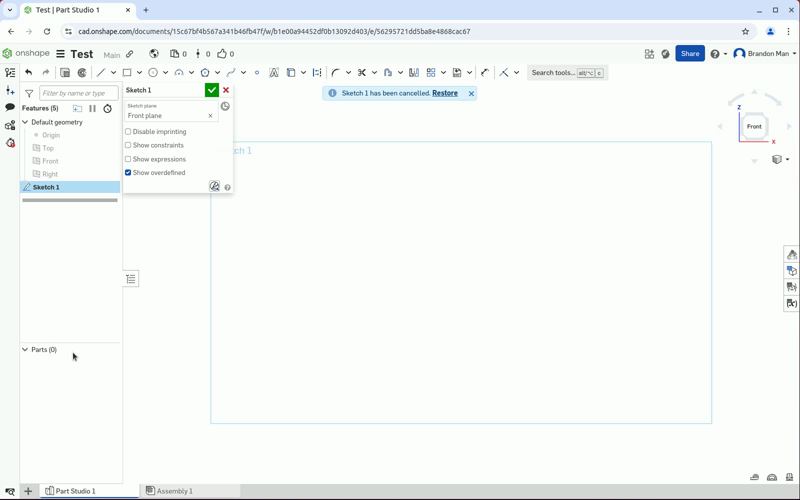
key(l)
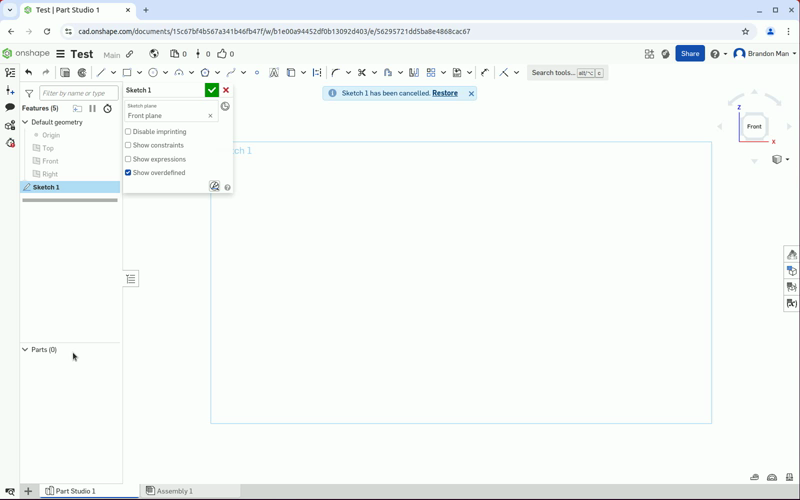
key_down(shift)
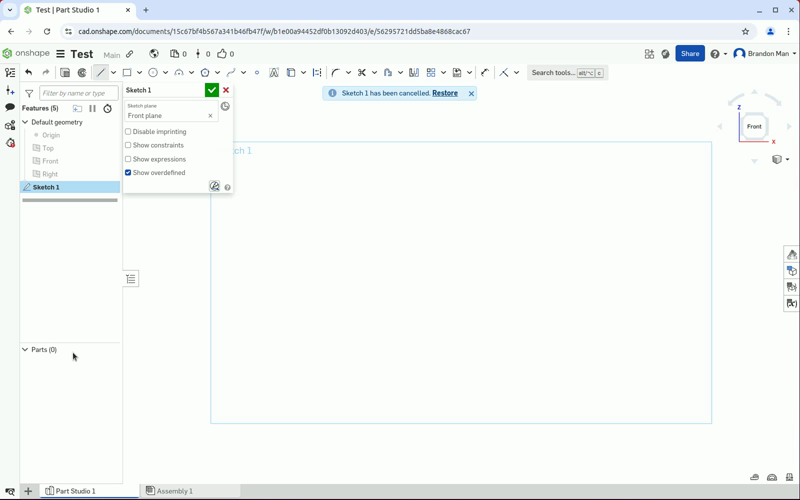
mouse_move(427, 315)
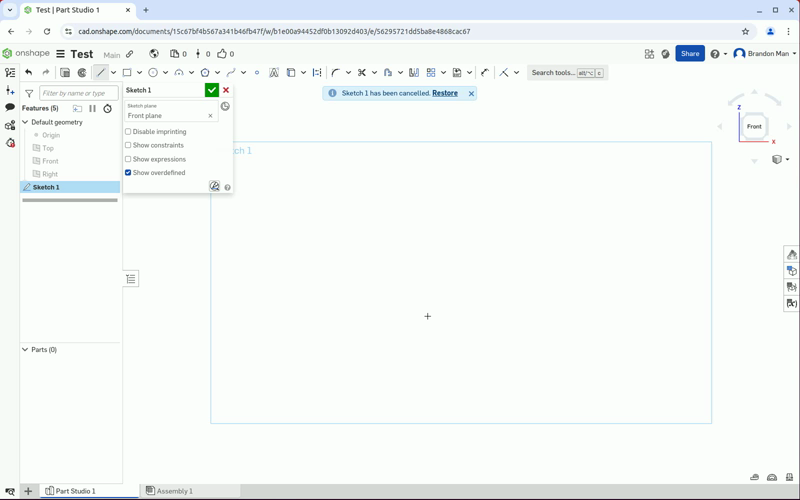
click(427, 315)
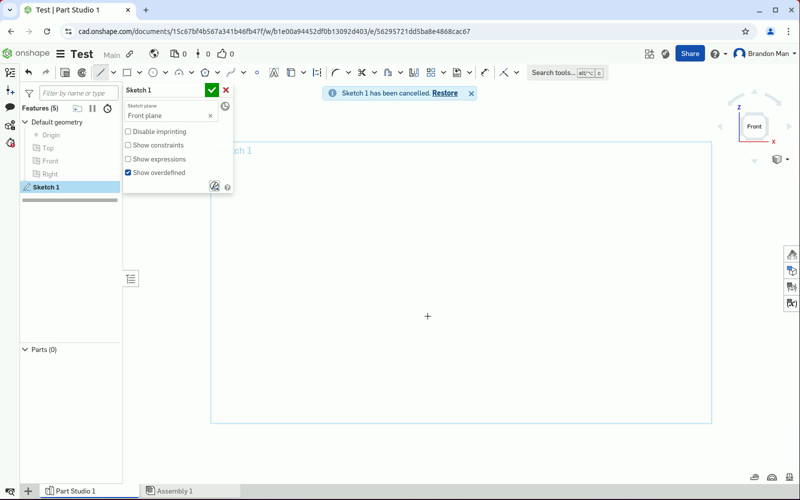
key_up(shift)
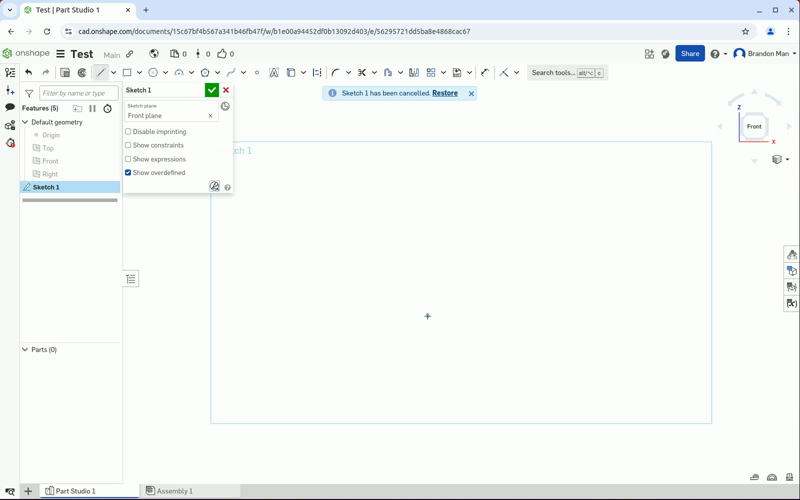
key_down(shift)
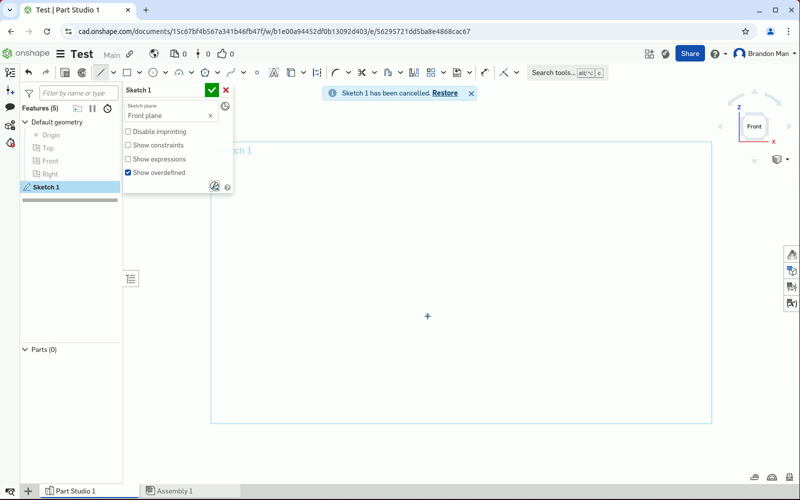
mouse_move(492, 315)
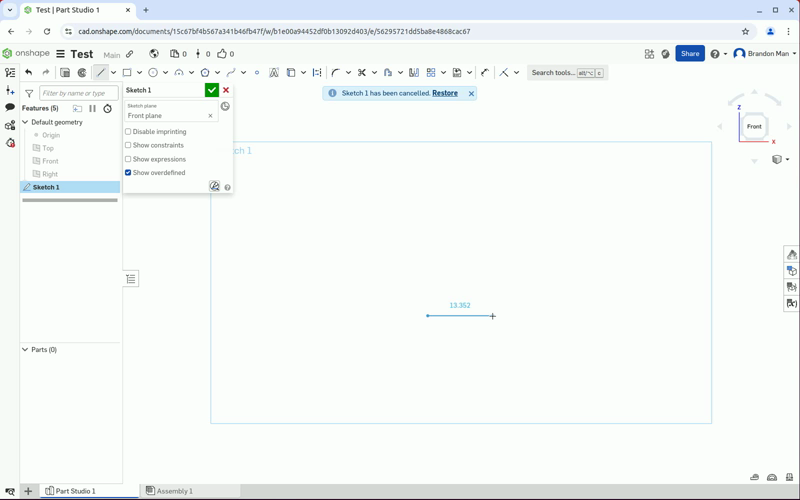
click(492, 315)
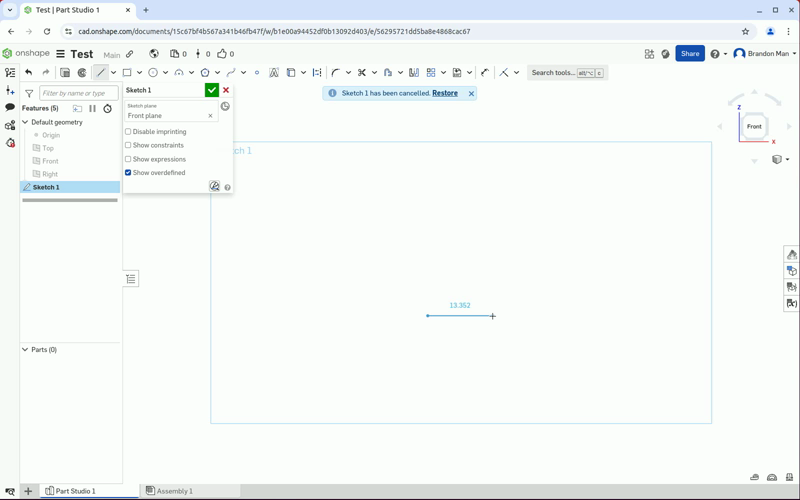
key_up(shift)
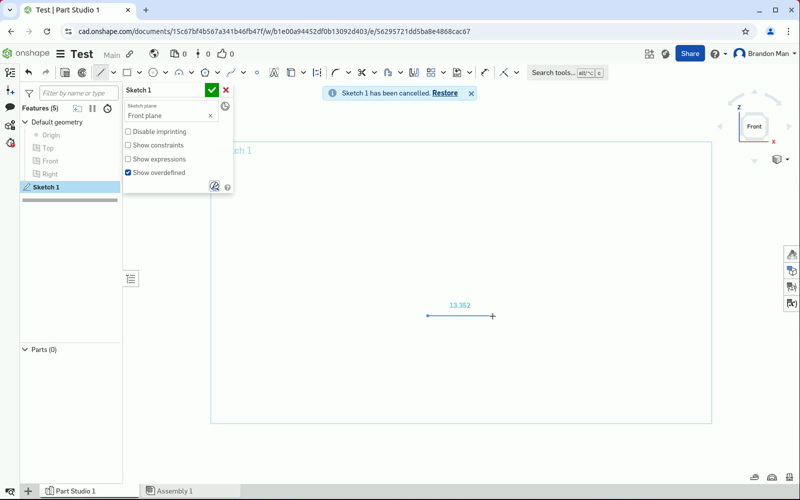
key_down(shift)
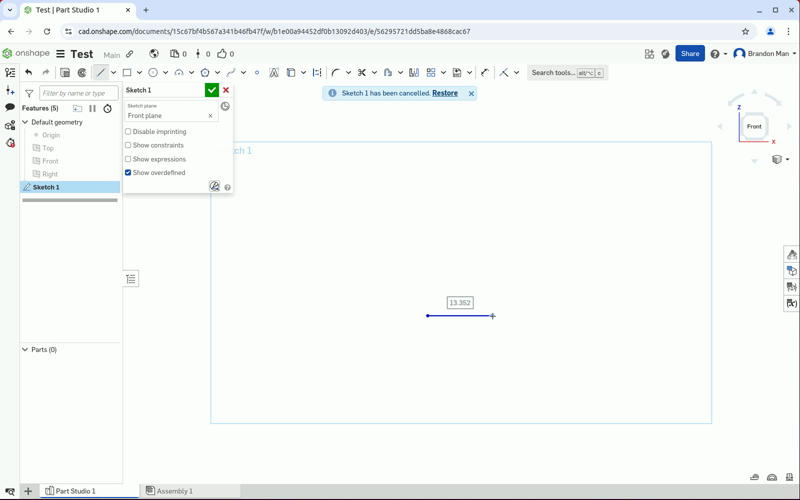
mouse_move(492, 250)
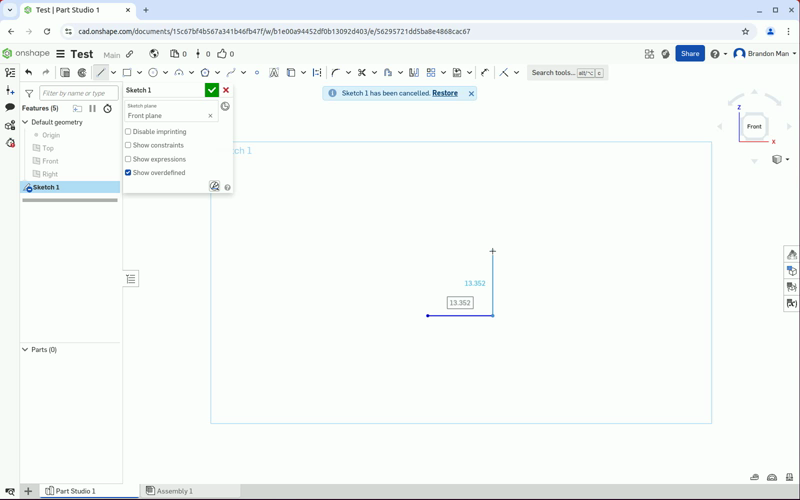
click(492, 250)
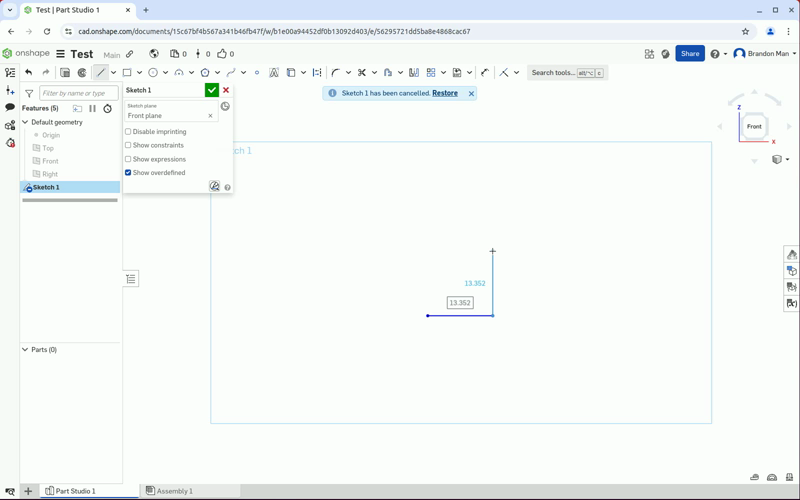
key_up(shift)
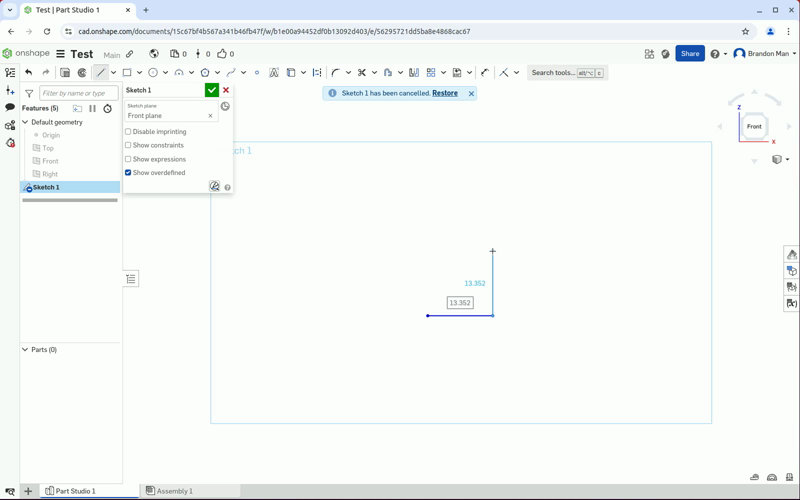
key_down(shift)
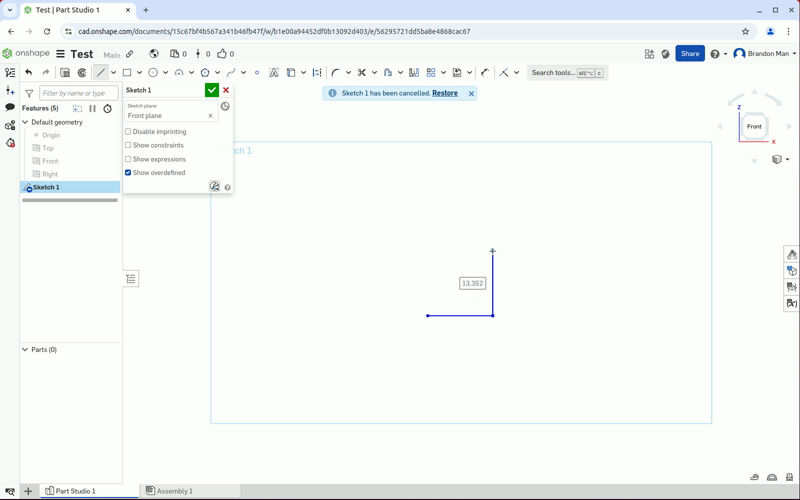
mouse_move(427, 250)
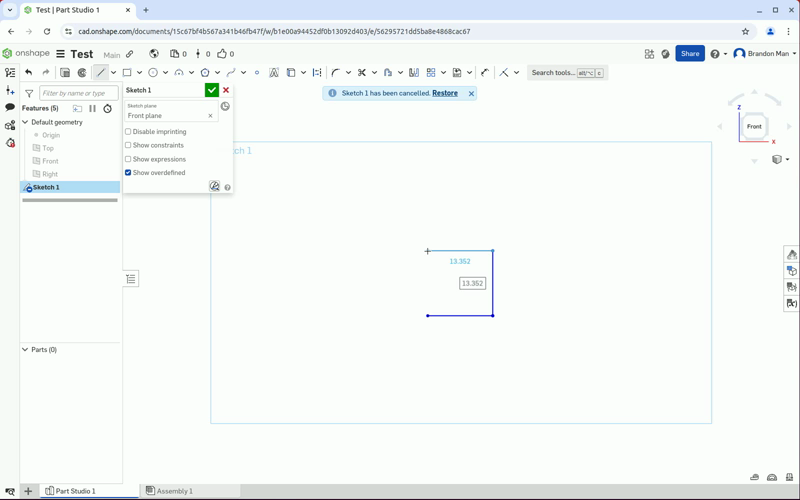
click(427, 250)
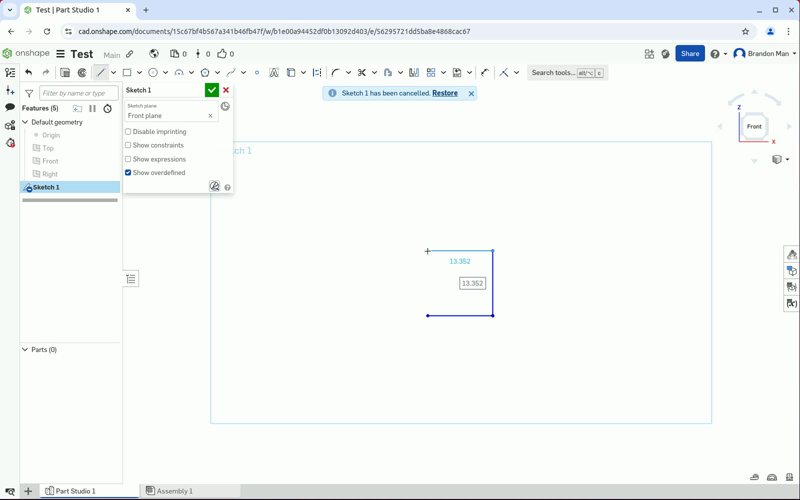
key_up(shift)
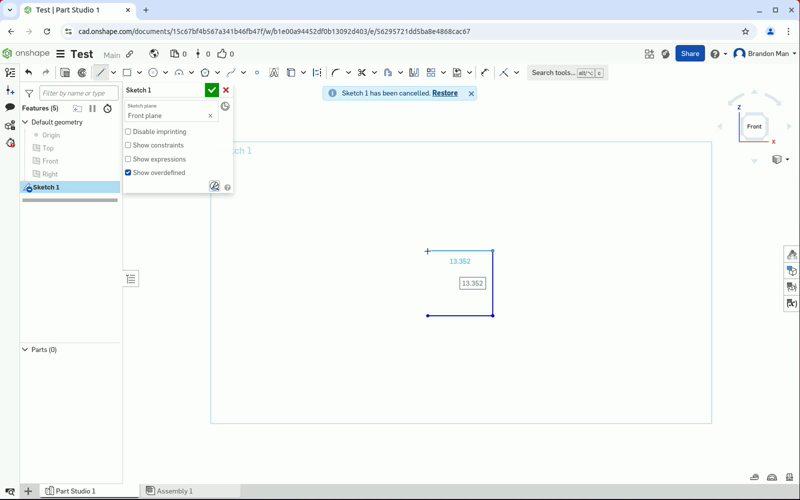
key_down(shift)
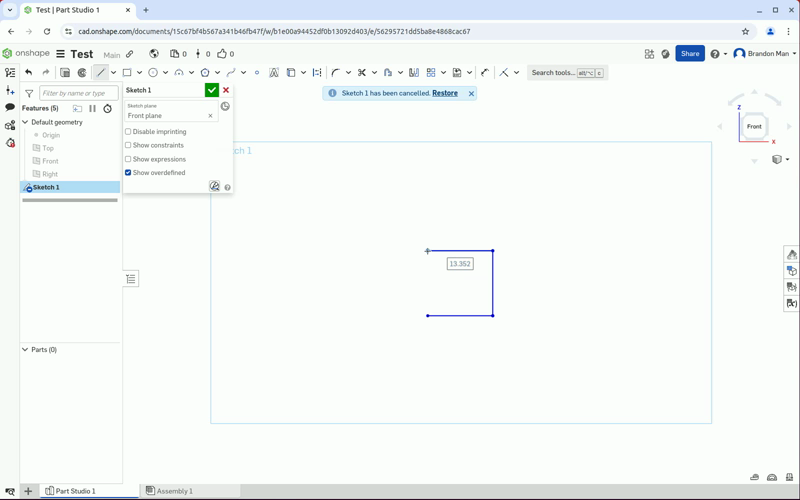
mouse_move(427, 315)
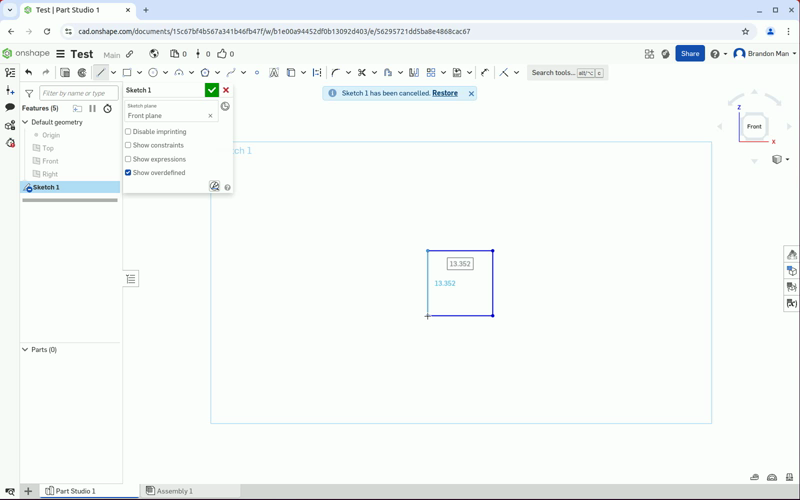
key_up(shift)
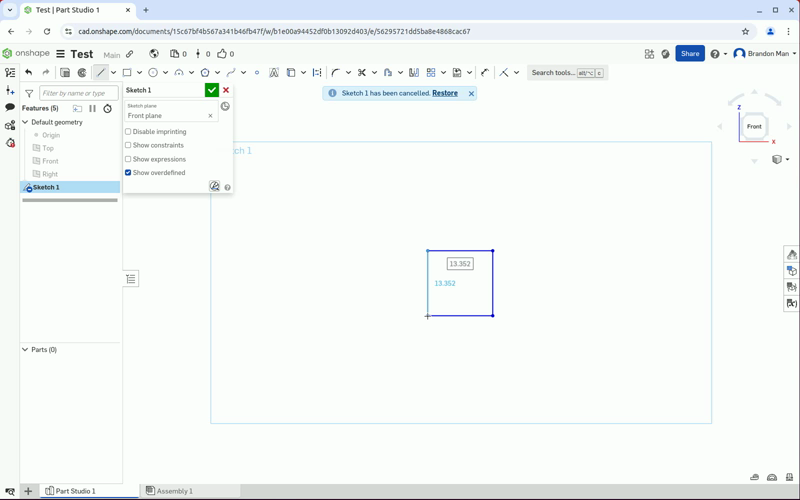
click(427, 315)
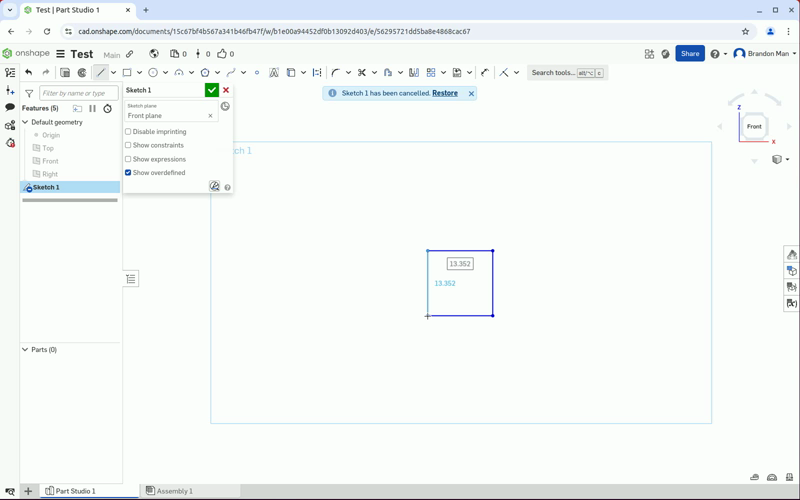
key(esc)
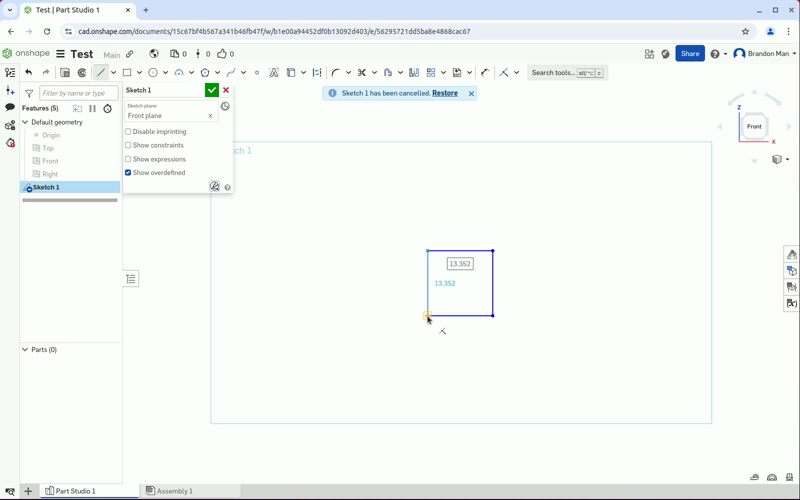
mouse_move(479, 292)
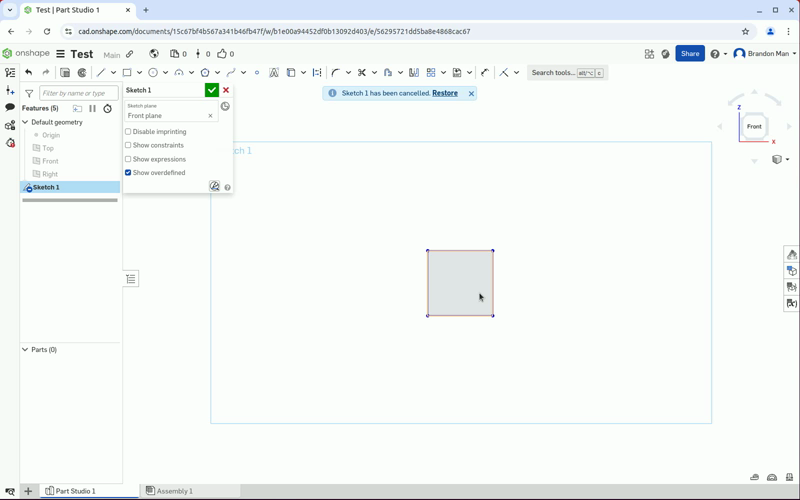
click(479, 292)
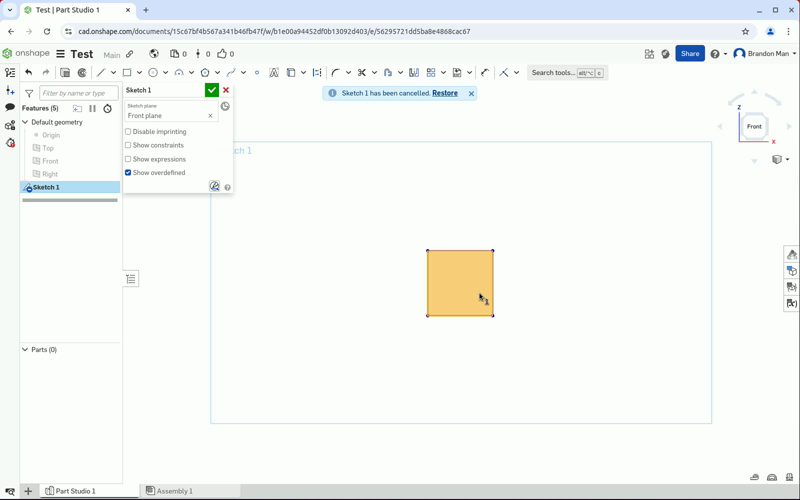
mouse_move(73, 352)
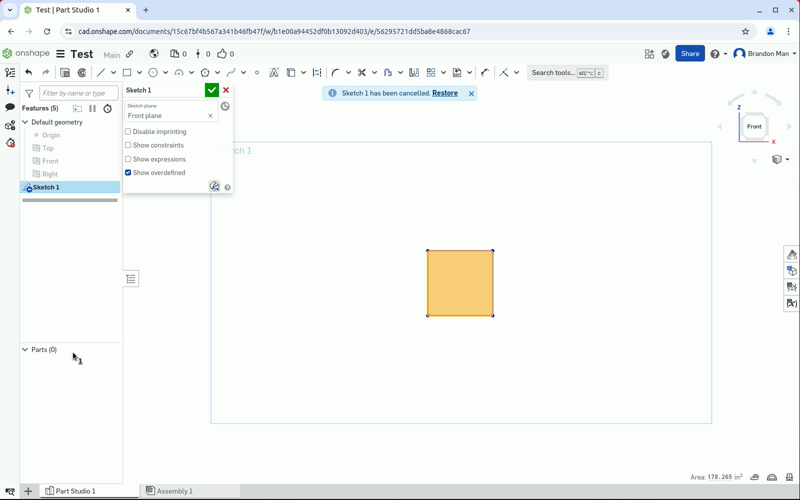
key(shift+y)
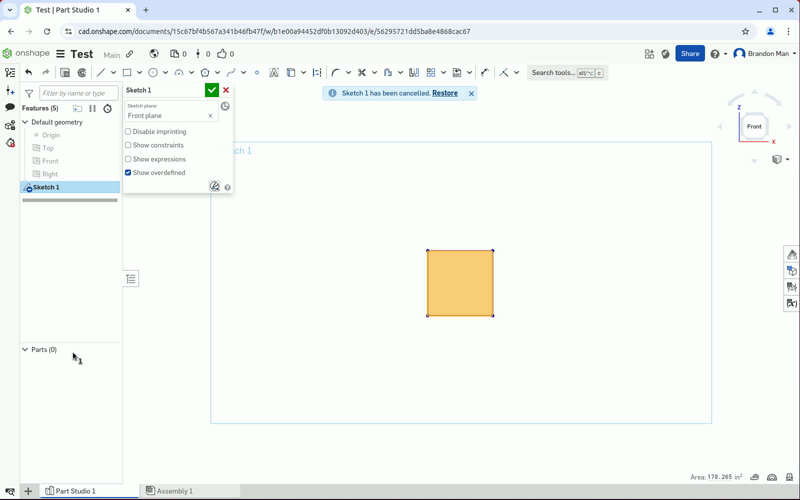
key(shift+e)
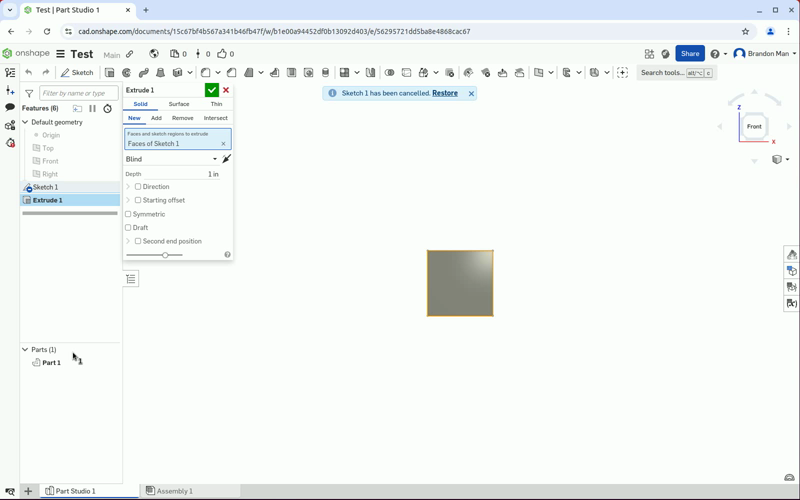
mouse_move(143, 106)
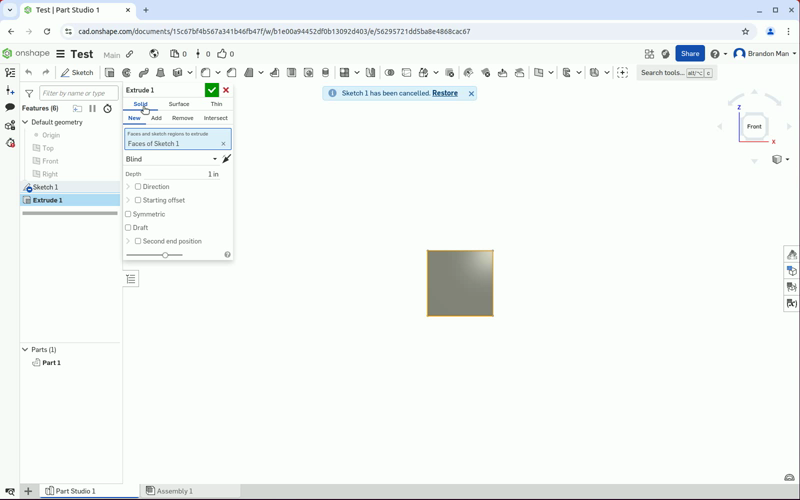
click(143, 106)
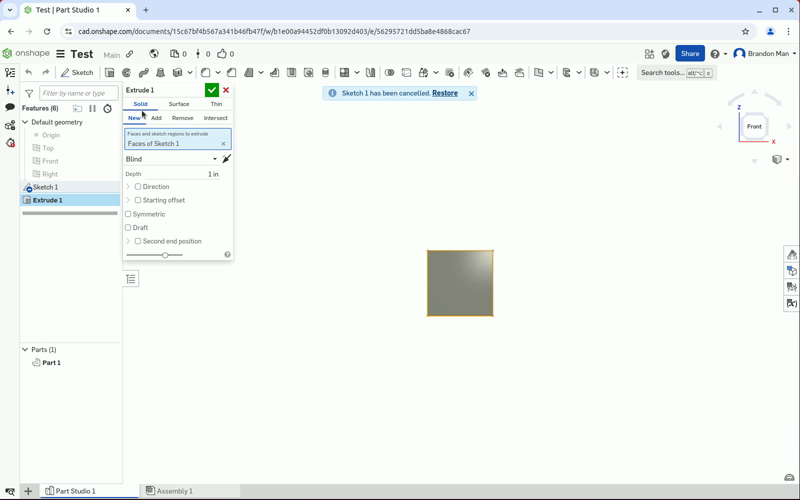
mouse_move(137, 120)
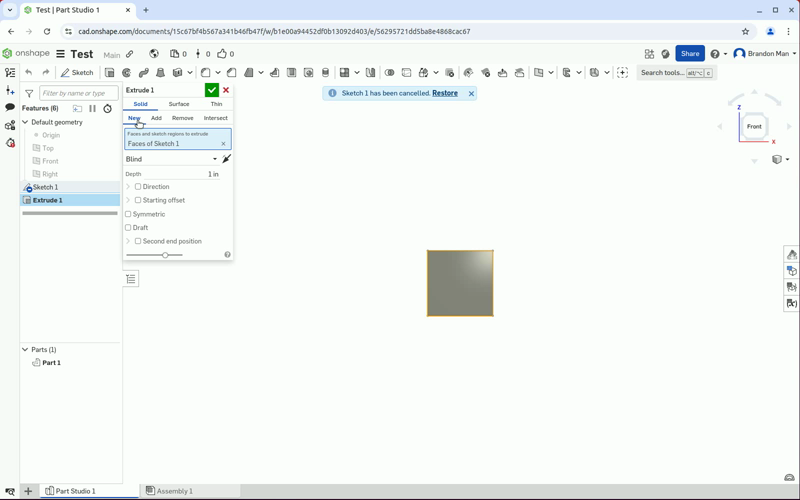
click(137, 120)
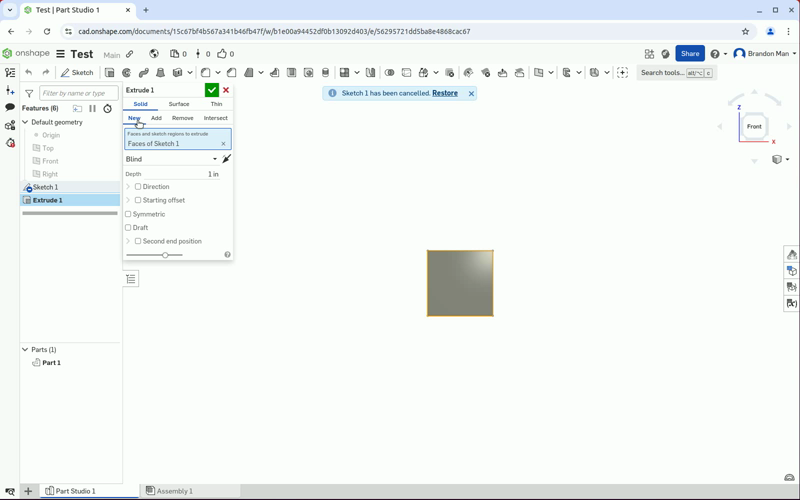
key(tab, 4)
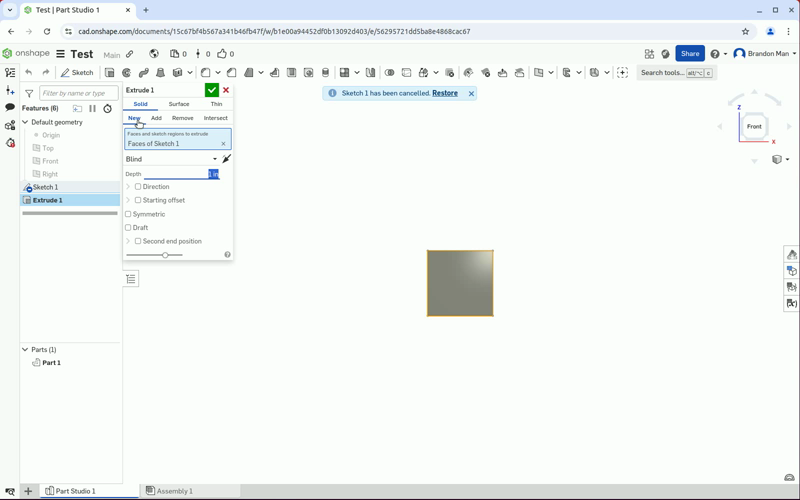
text(19.979)
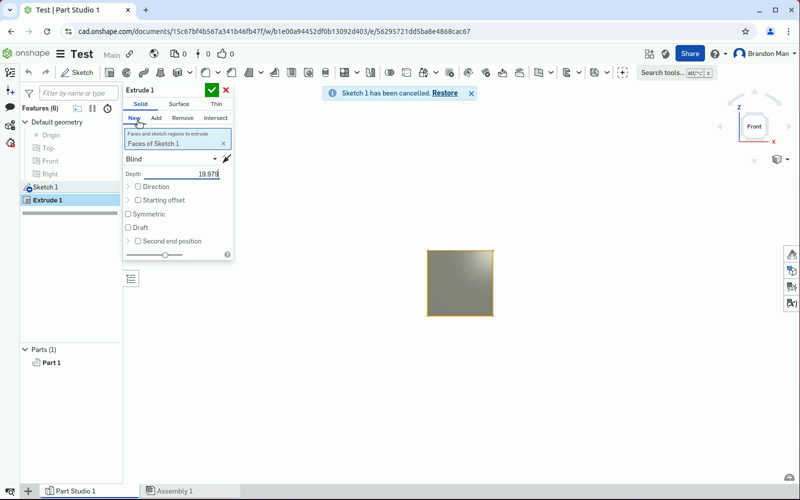
key(enter)
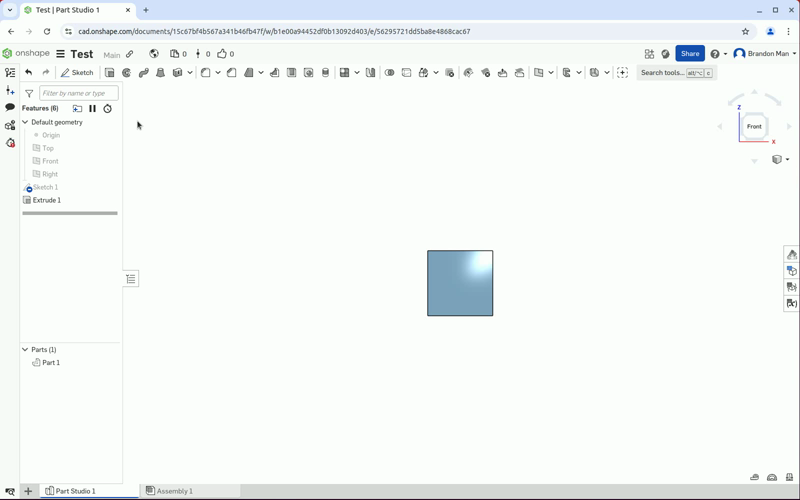
key(shift+h)
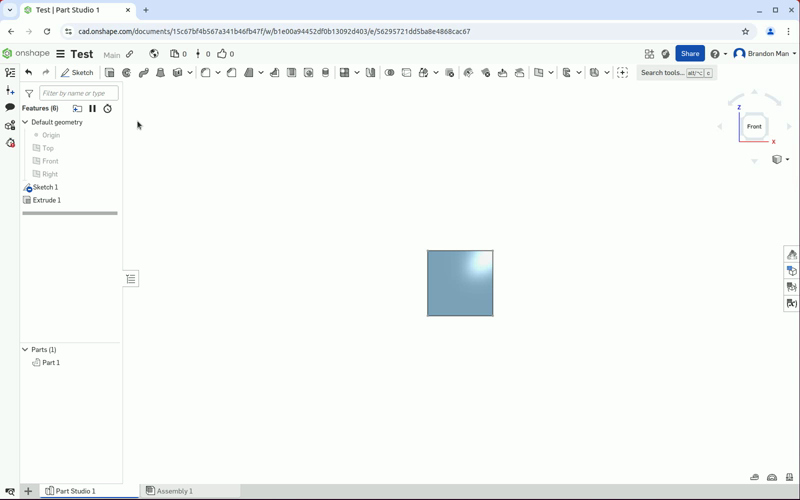
key(shift+h)
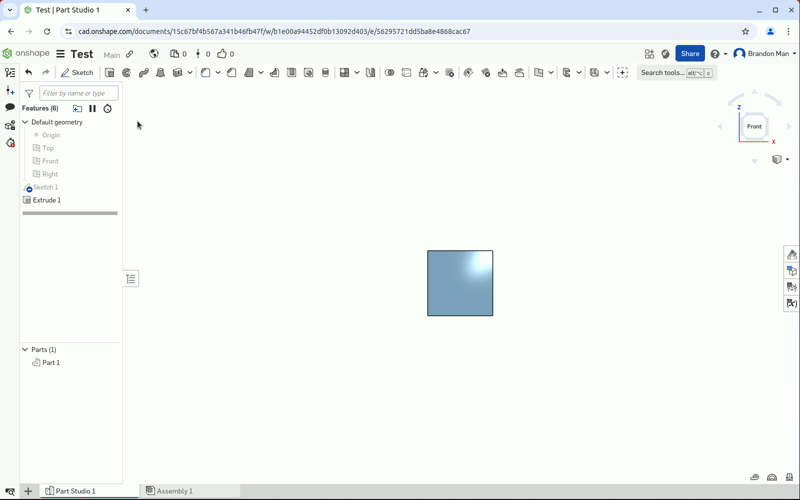
mouse_move(73, 189)
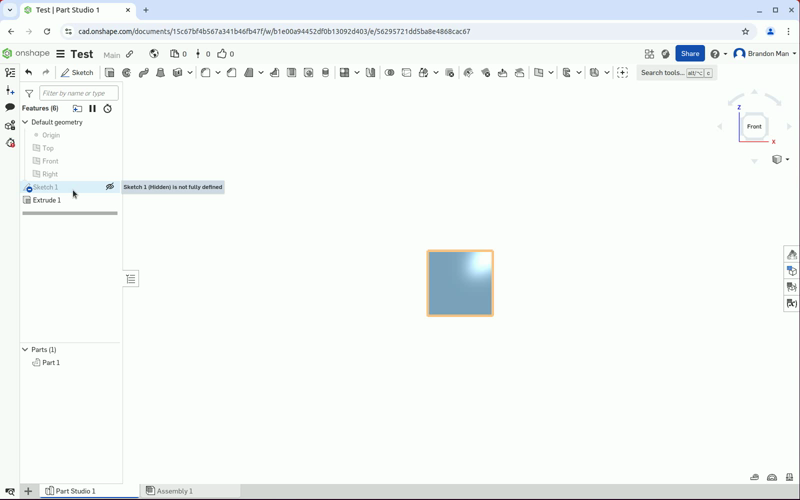
click(73, 189)
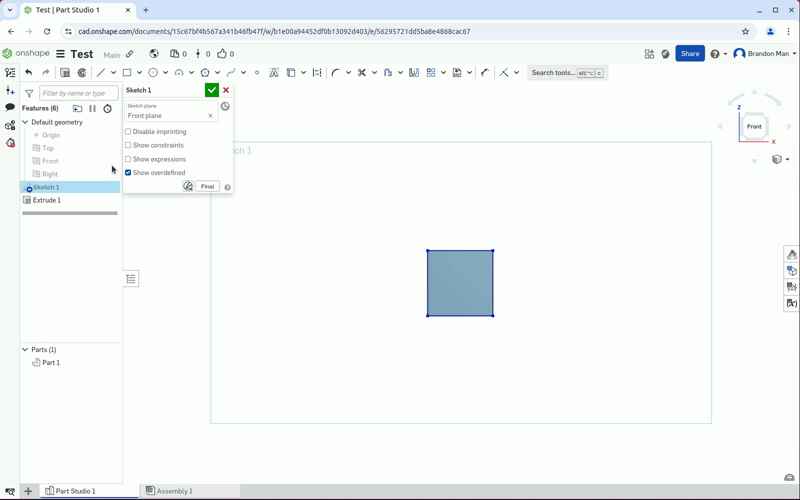
mouse_move(229, 92)
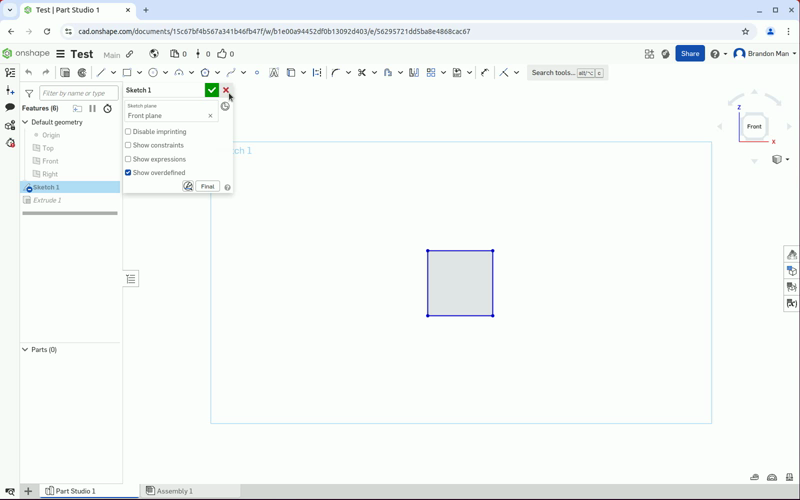
click(229, 92)
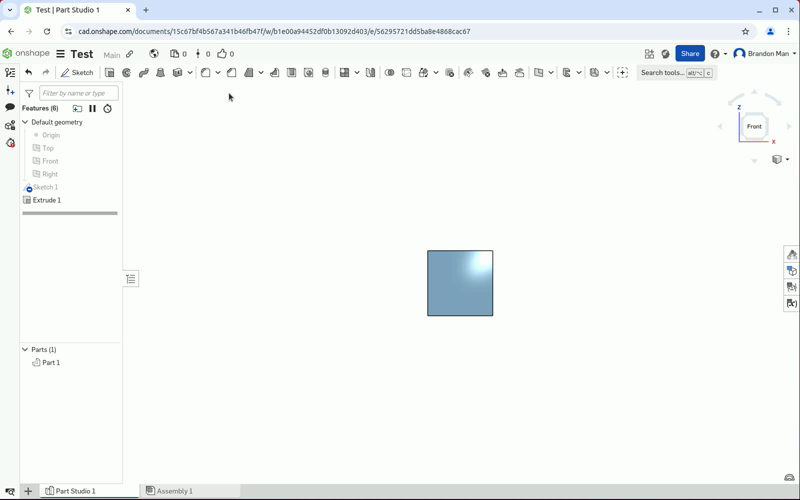
mouse_move(541, 75)
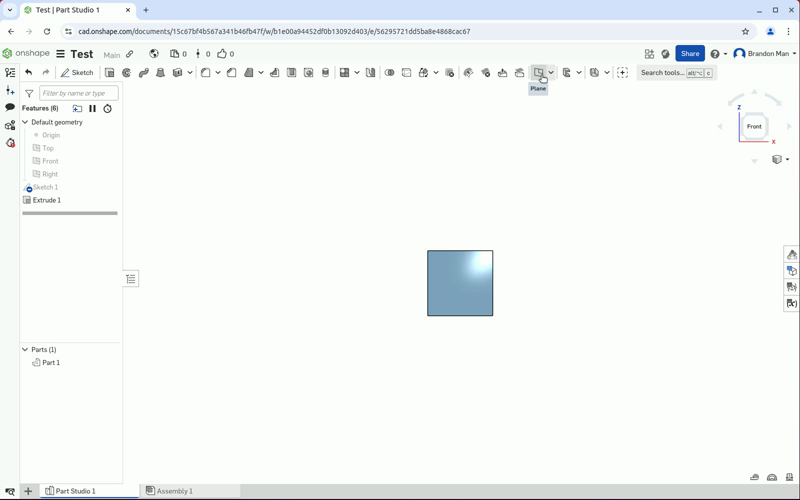
click(541, 75)
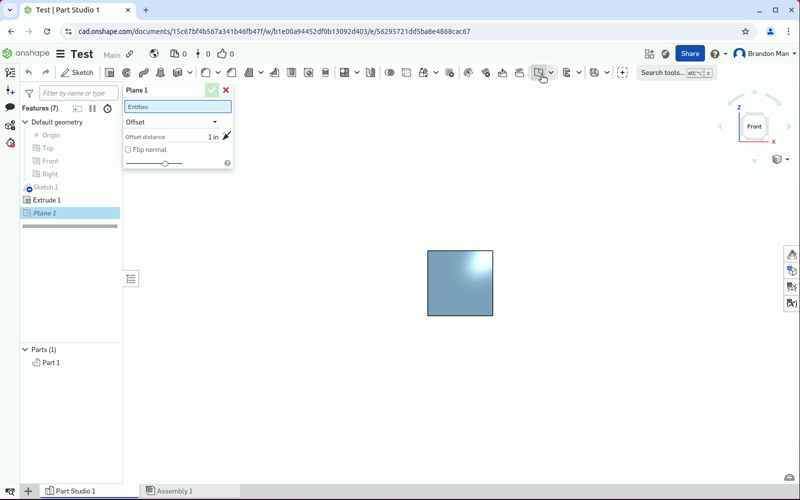
mouse_move(73, 163)
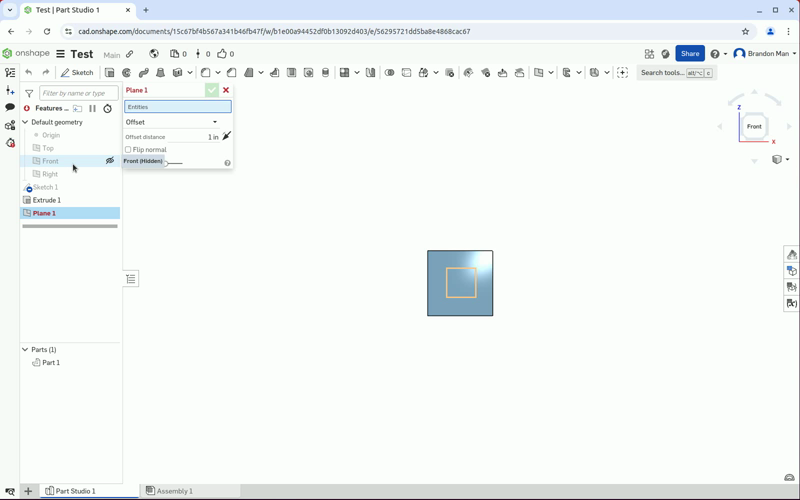
click(73, 163)
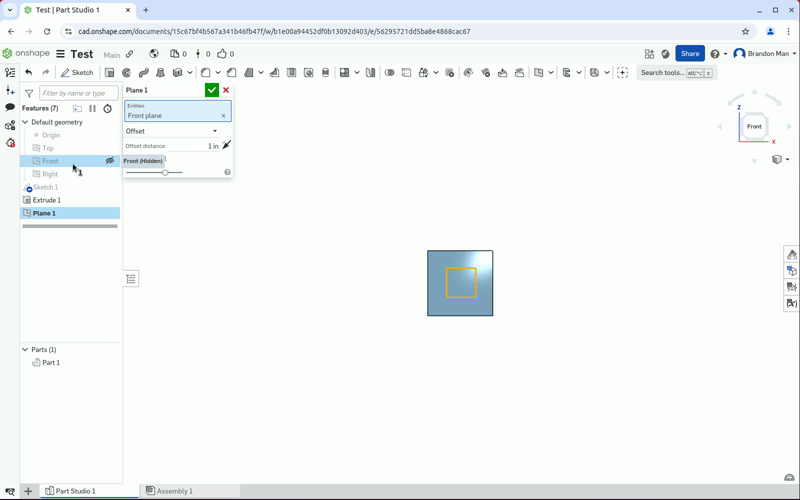
key(tab, 2)
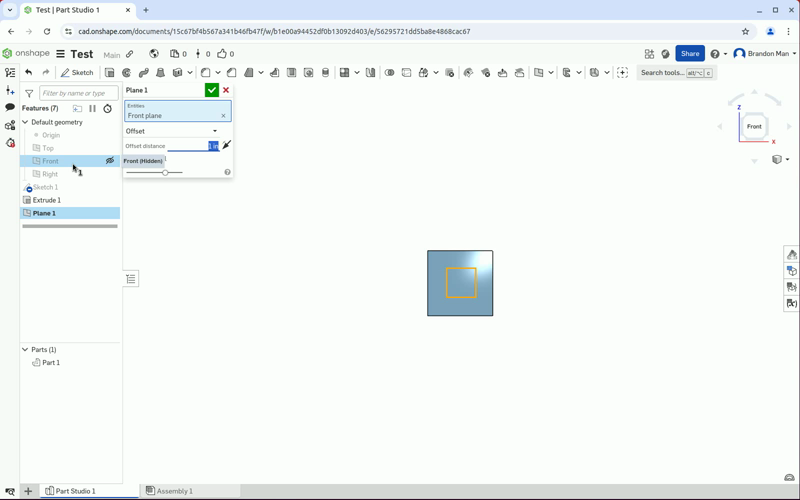
text(19.966)
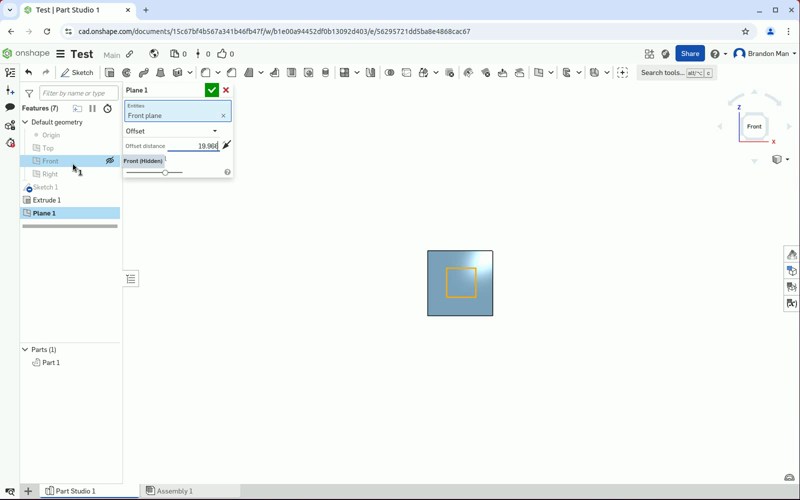
key(enter, 2)
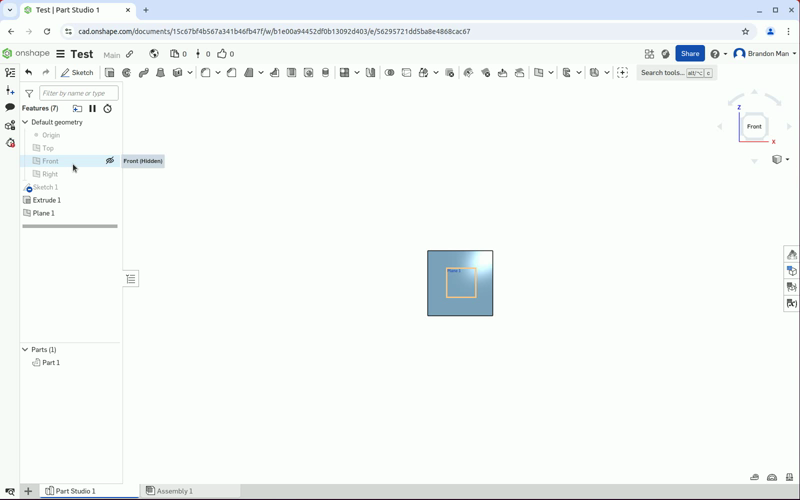
key(shift+s)
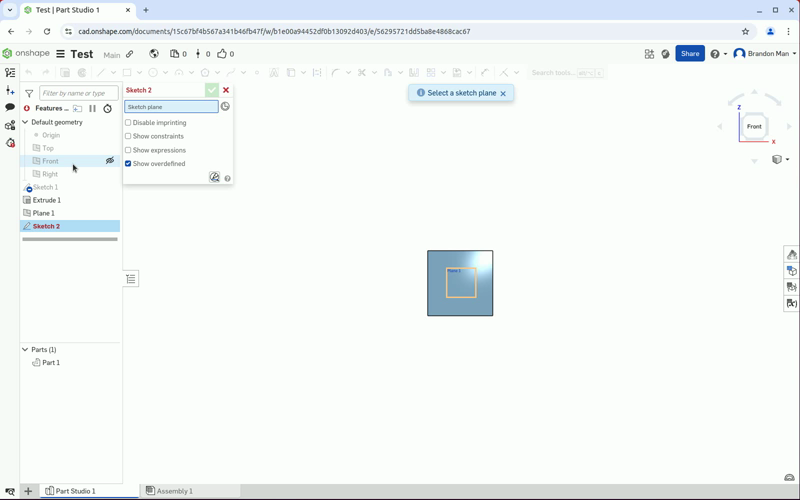
mouse_move(73, 215)
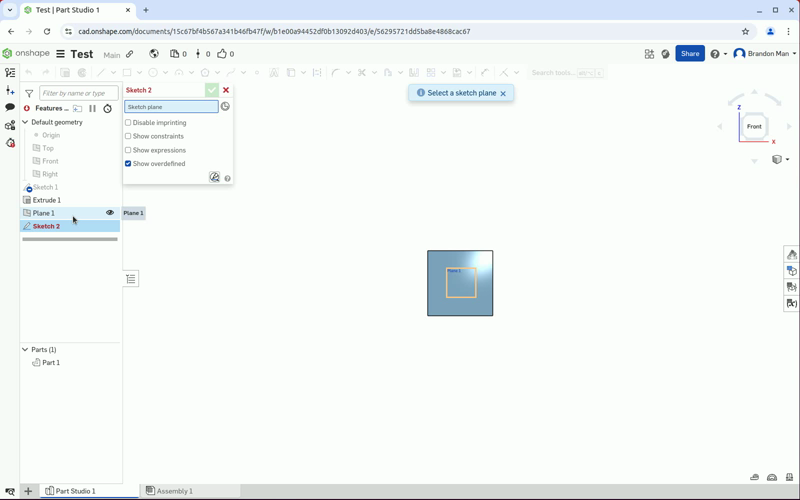
click(73, 215)
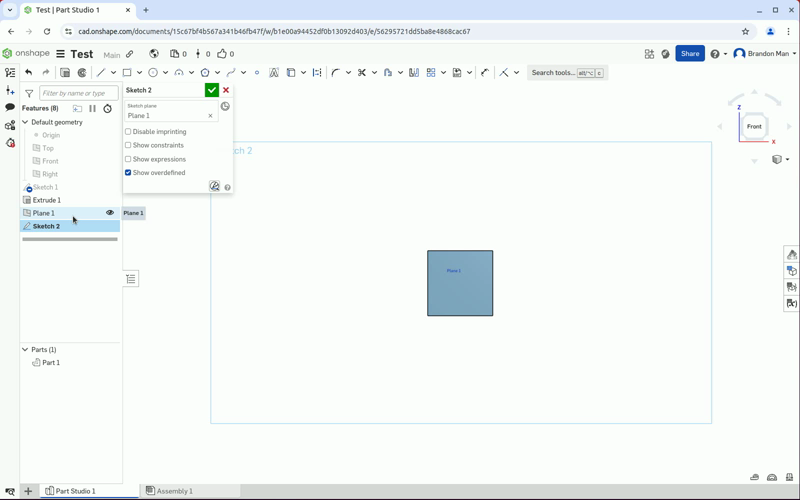
mouse_move(73, 352)
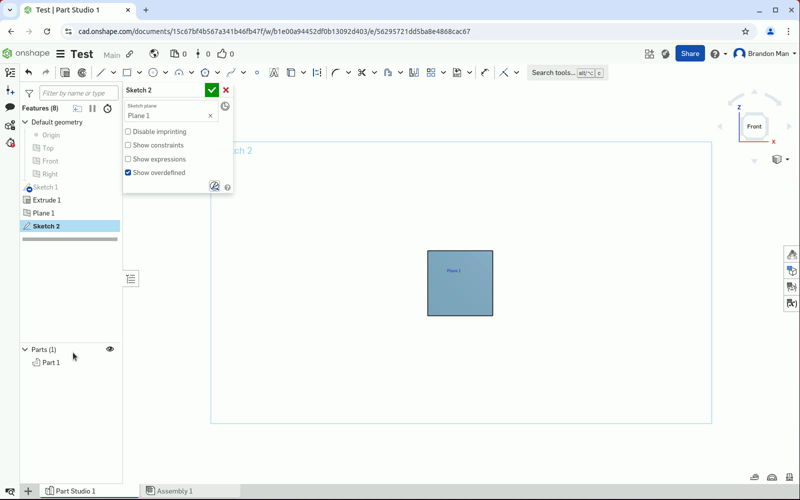
key(y)
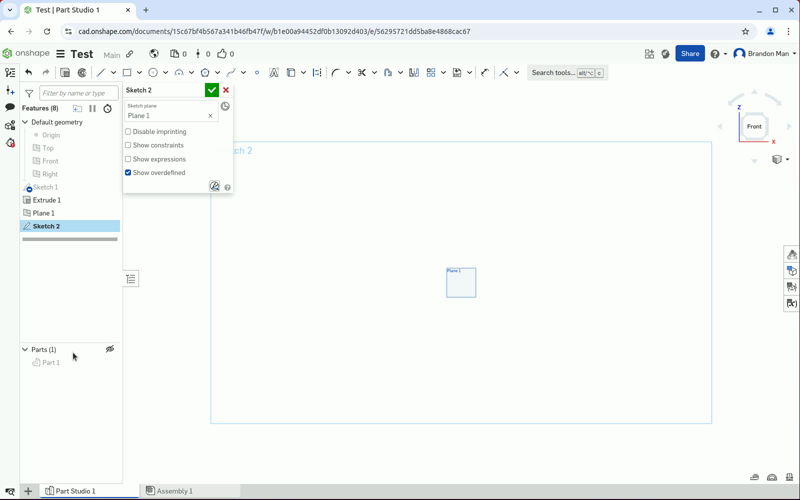
key(c)
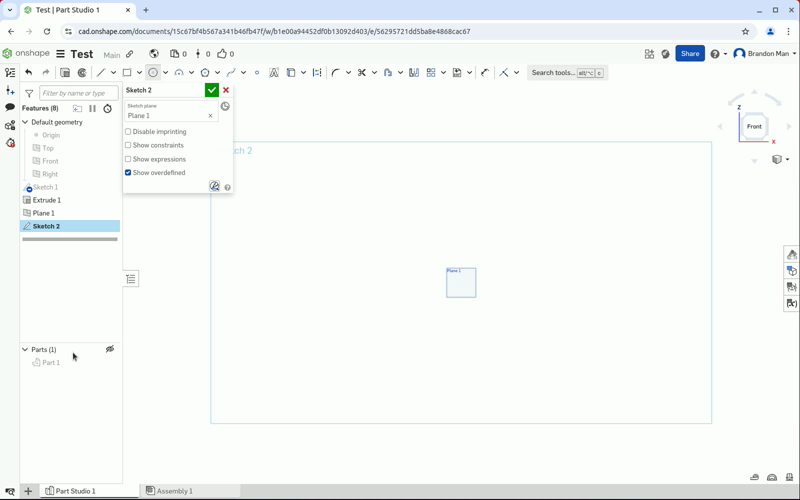
key_down(shift)
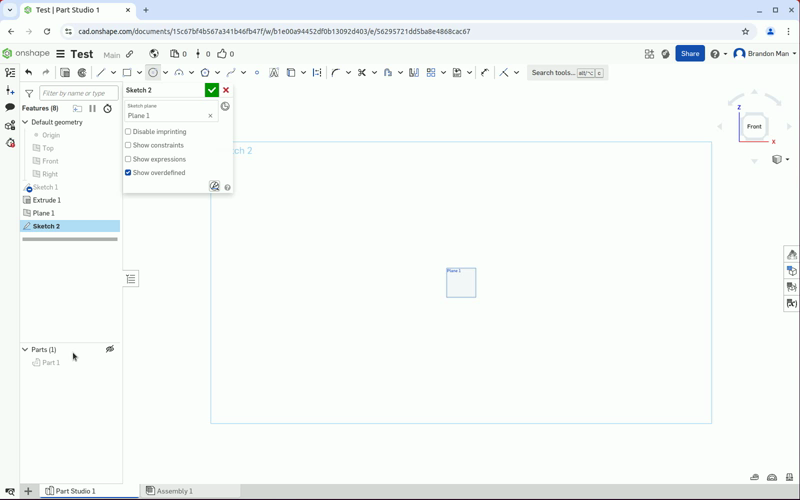
mouse_move(461, 282)
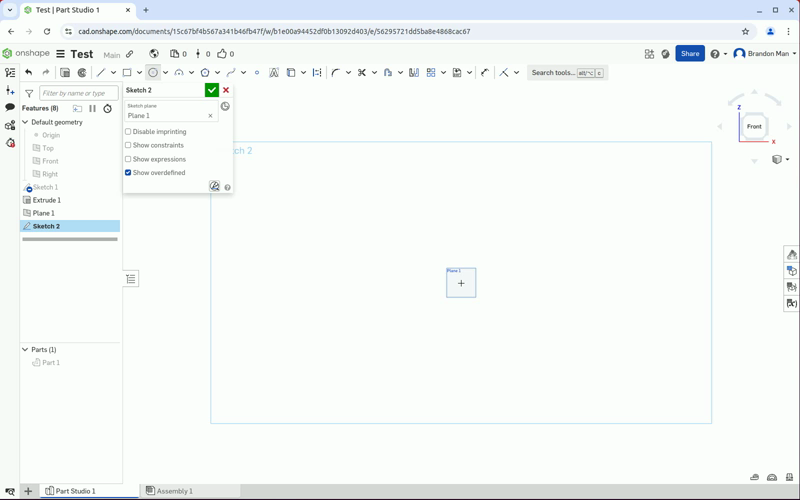
click(461, 282)
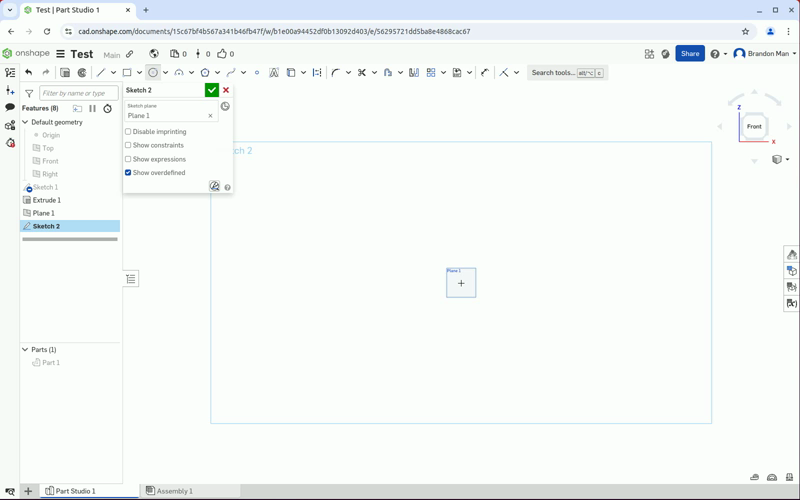
key_up(shift)
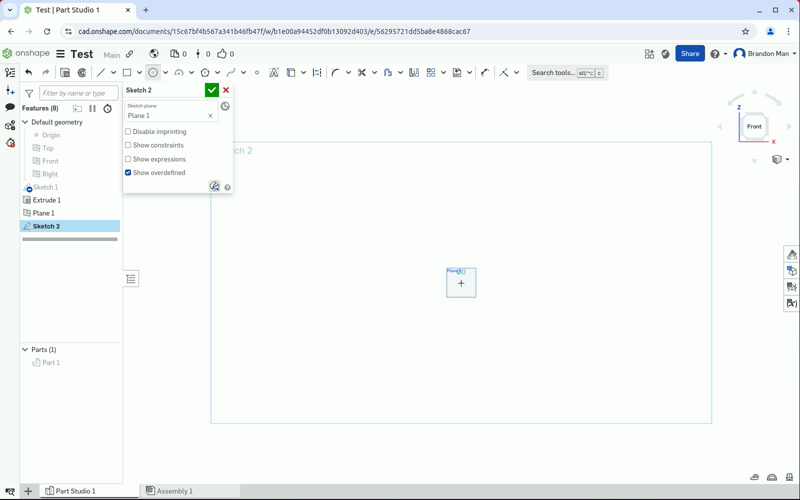
mouse_move(478, 282)
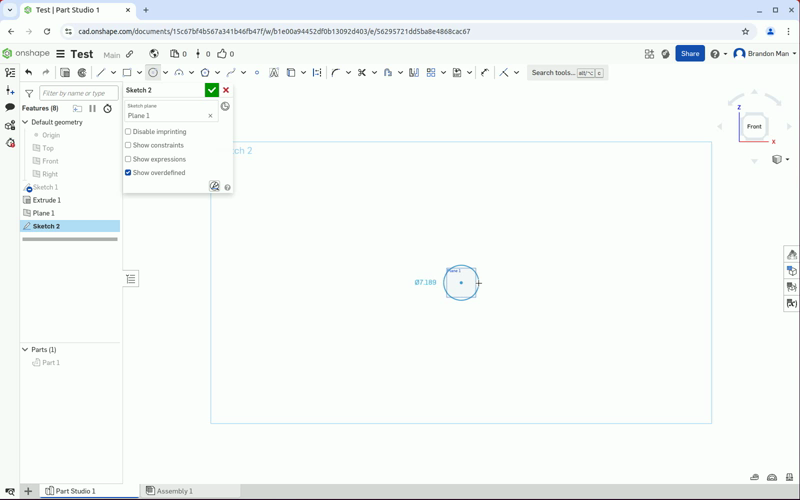
click(478, 282)
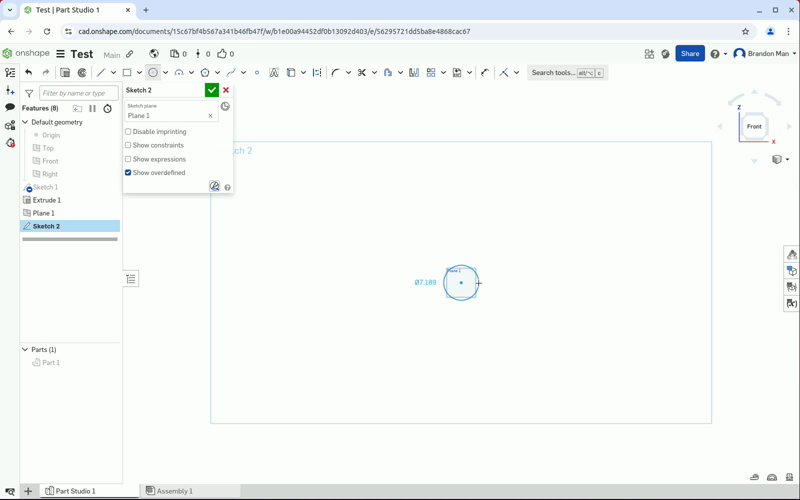
key(esc)
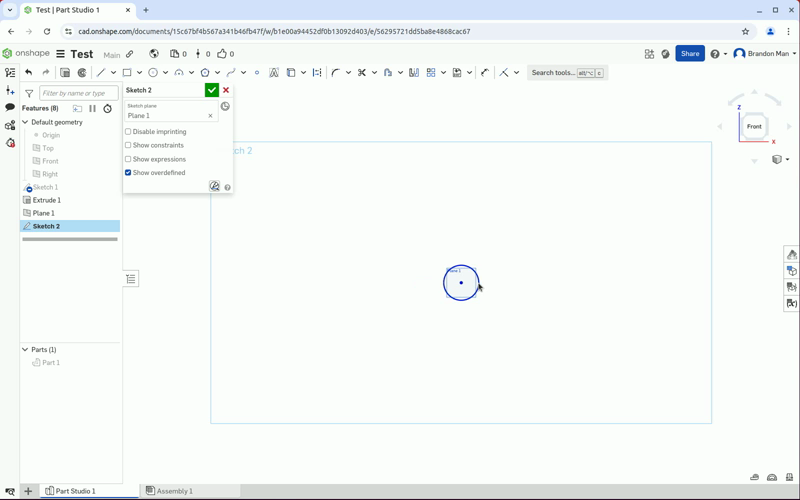
mouse_move(463, 289)
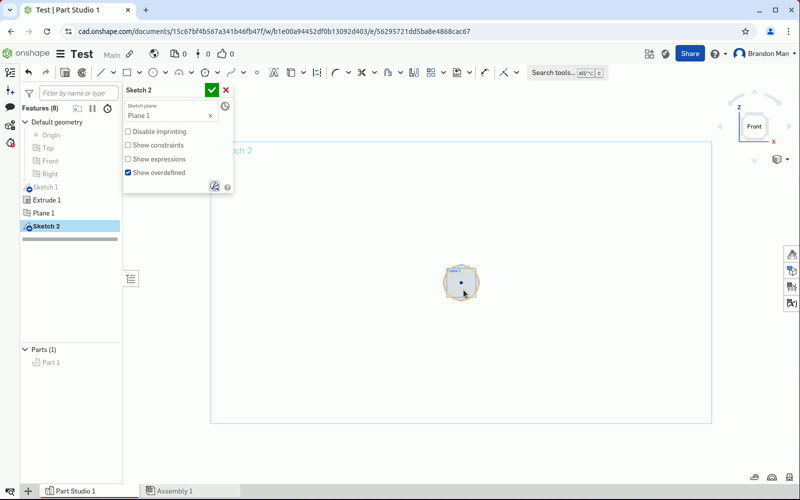
scroll(6)
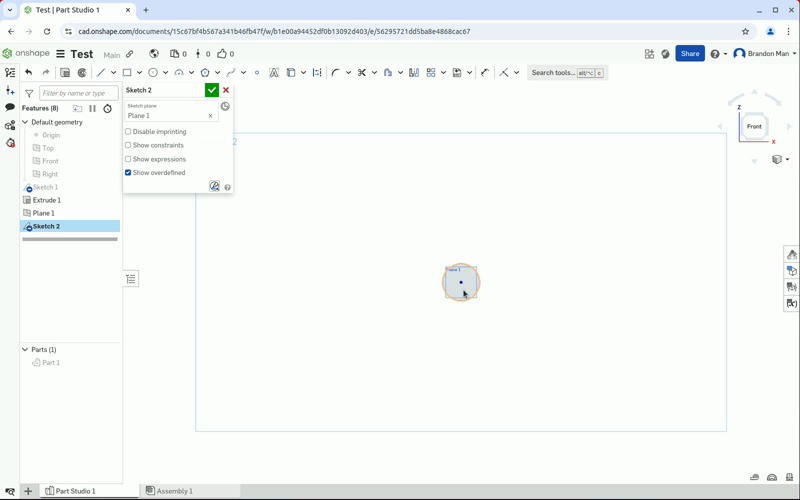
scroll(6)
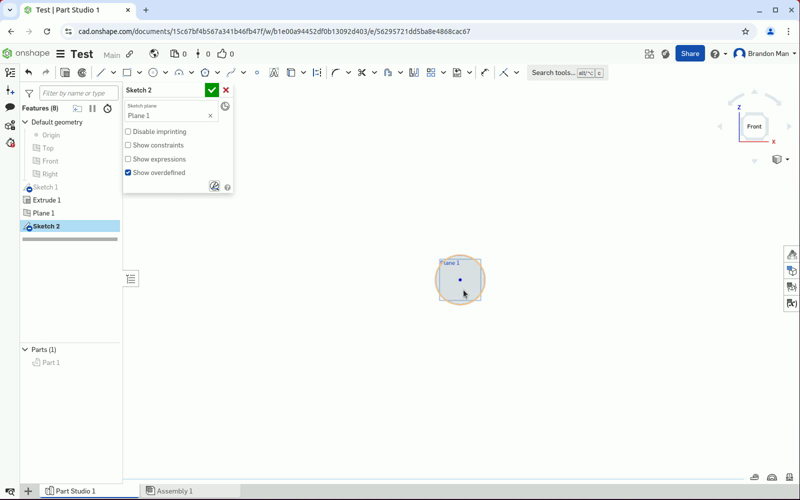
scroll(6)
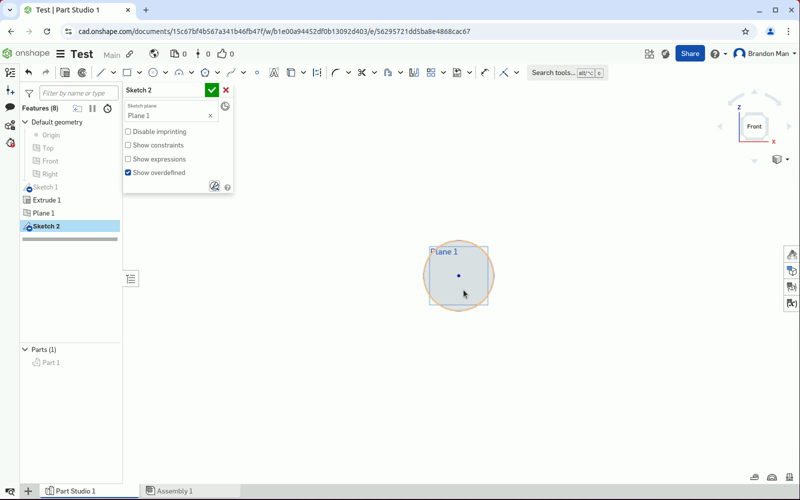
scroll(6)
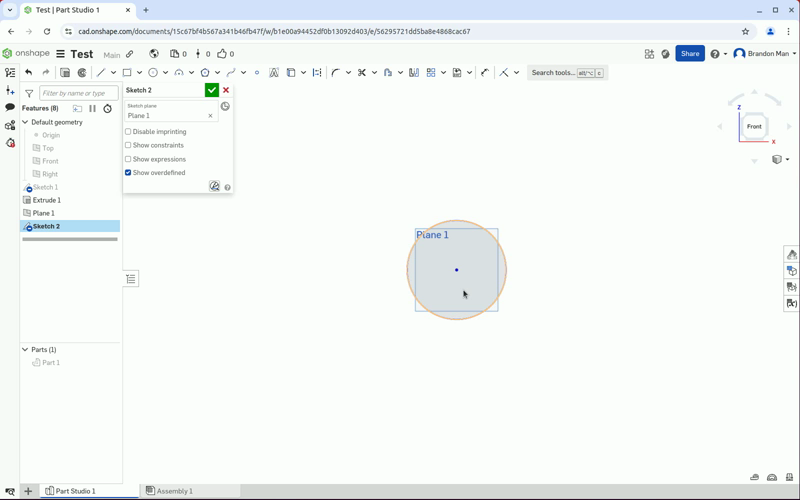
scroll(6)
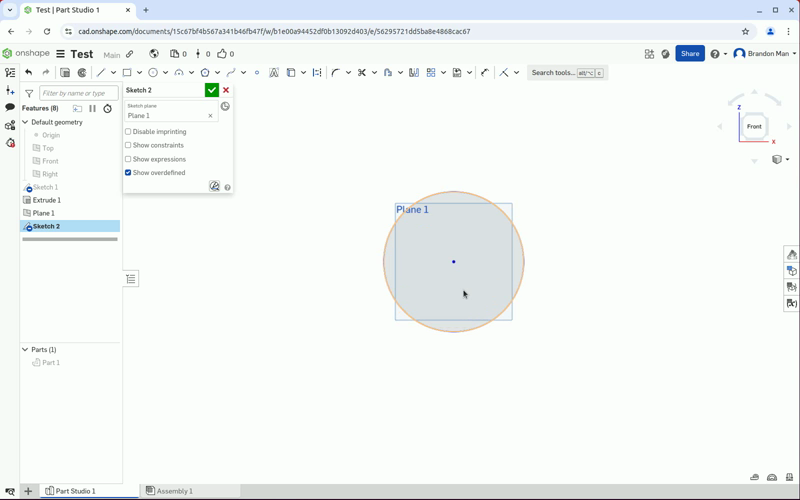
scroll(6)
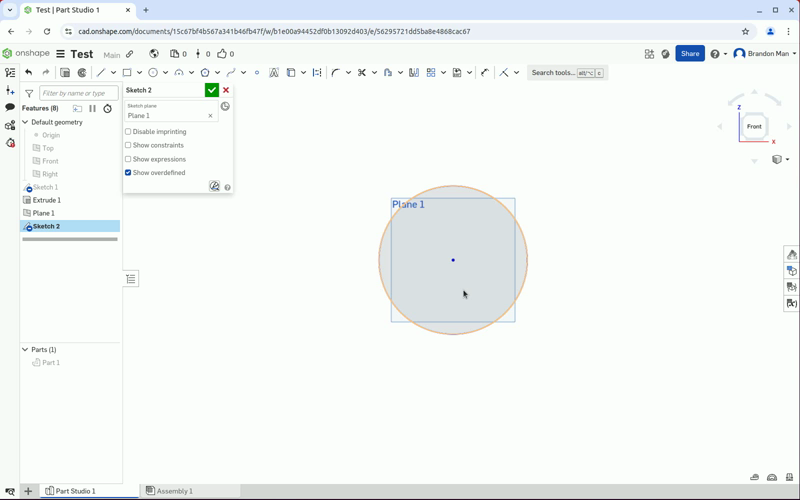
scroll(6)
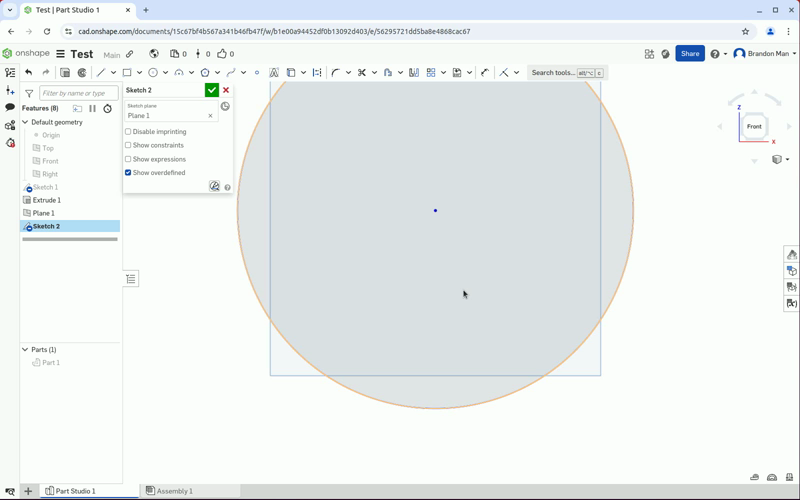
click(463, 289)
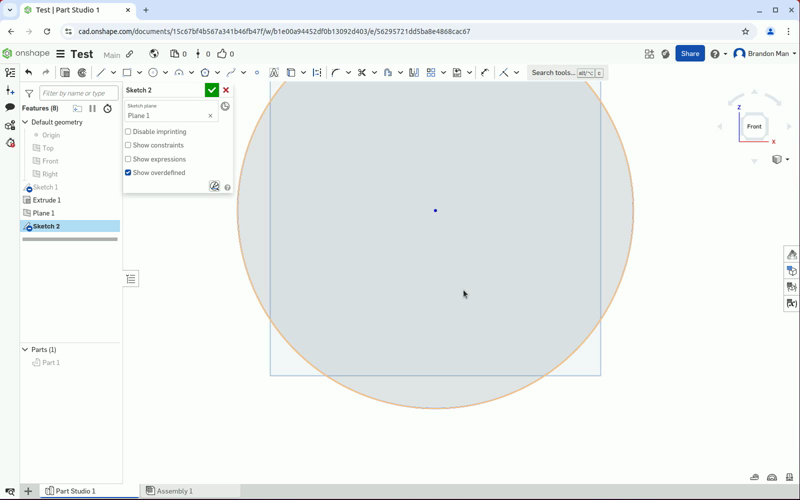
scroll(-6)
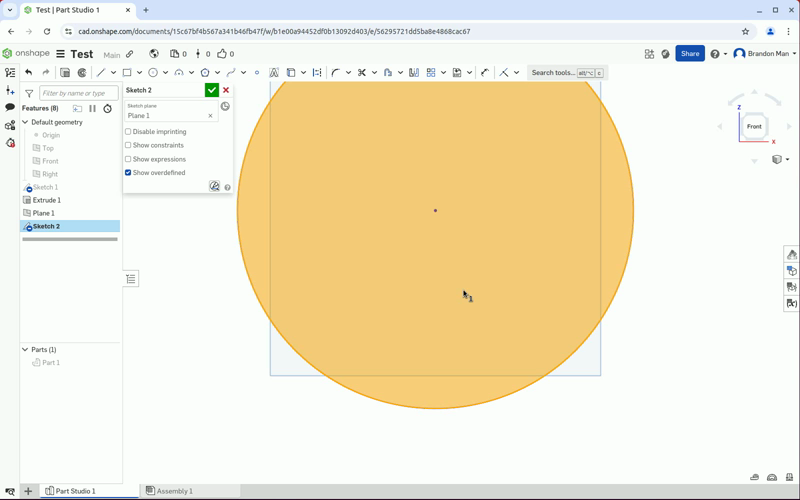
scroll(-6)
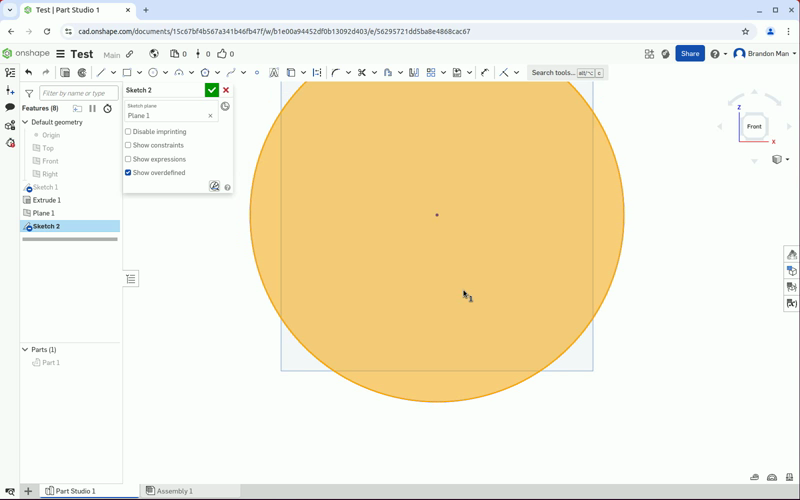
scroll(-6)
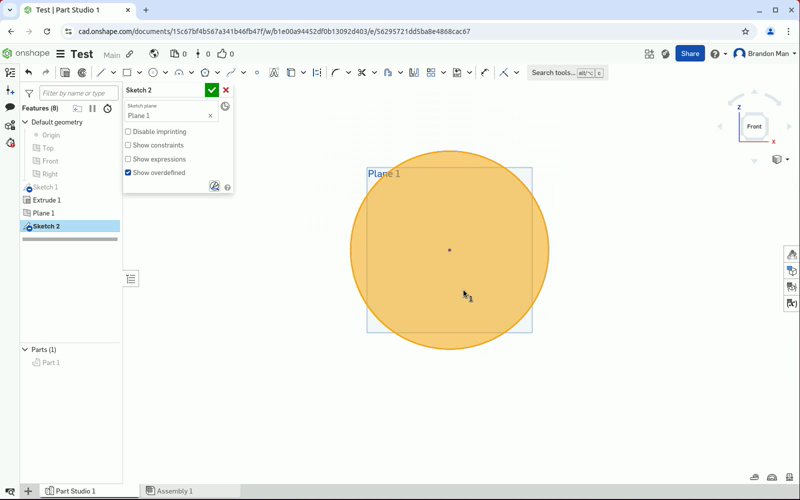
scroll(-6)
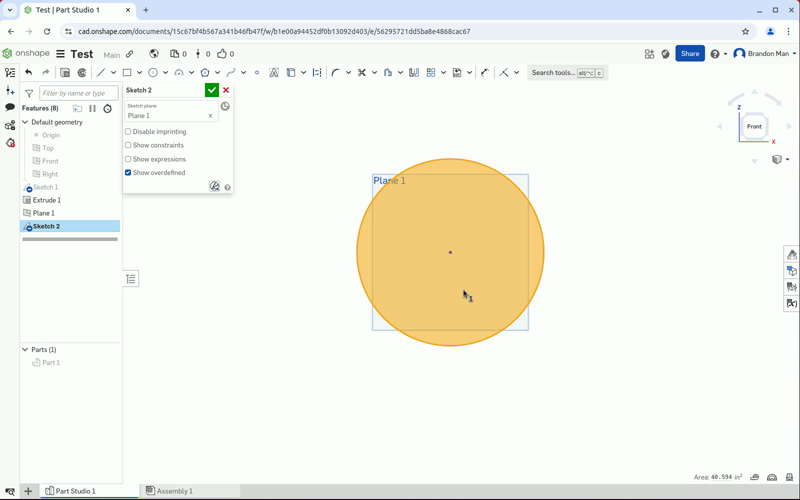
scroll(-6)
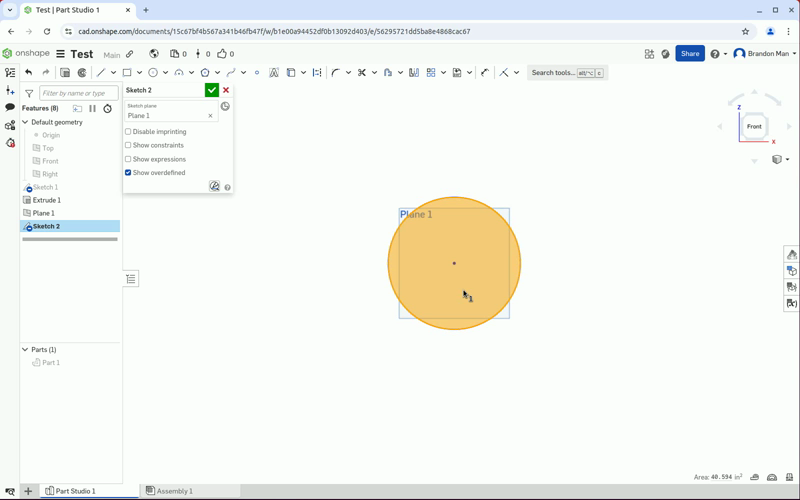
scroll(-6)
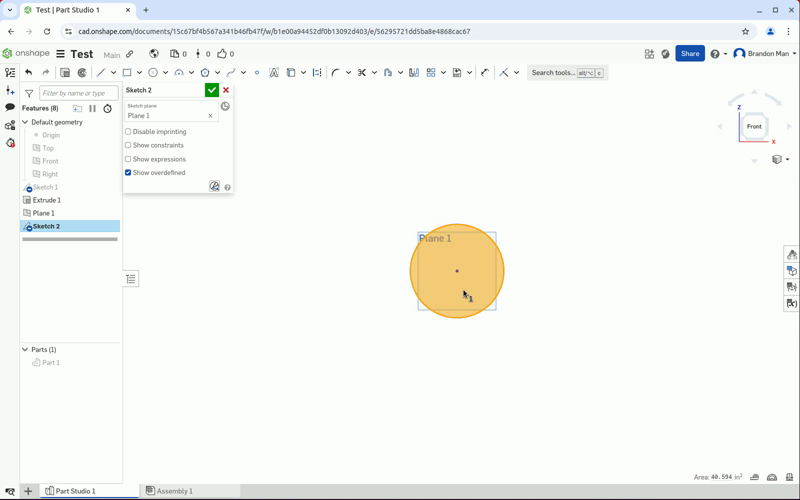
scroll(-6)
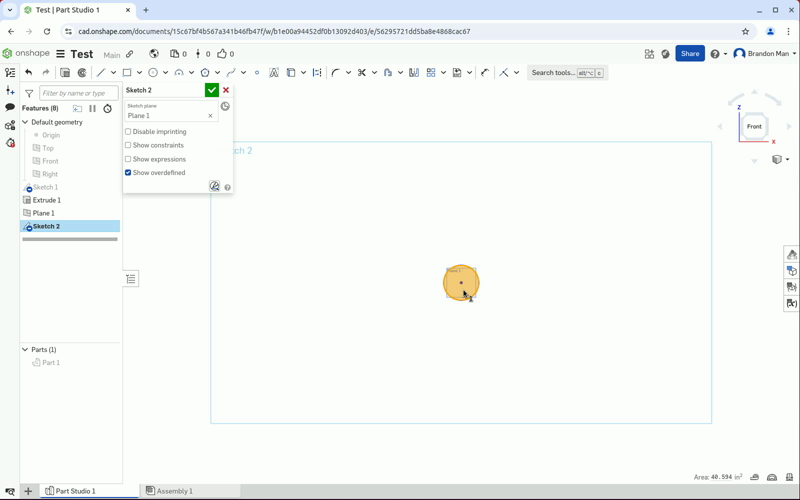
mouse_move(73, 352)
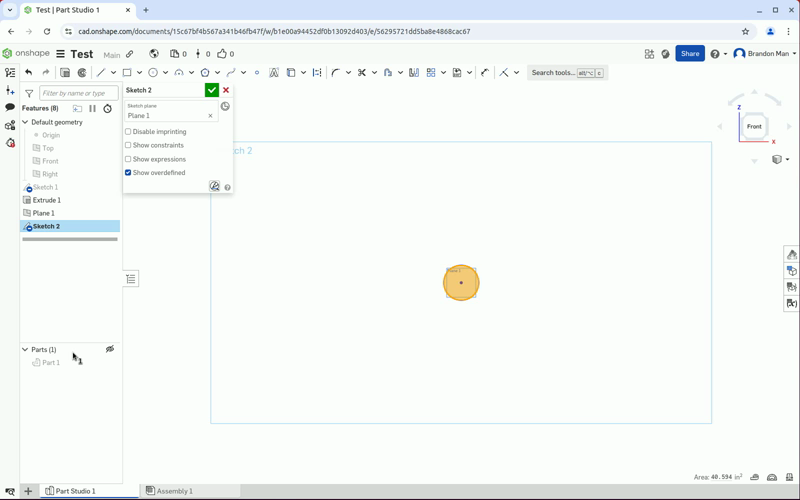
key(shift+y)
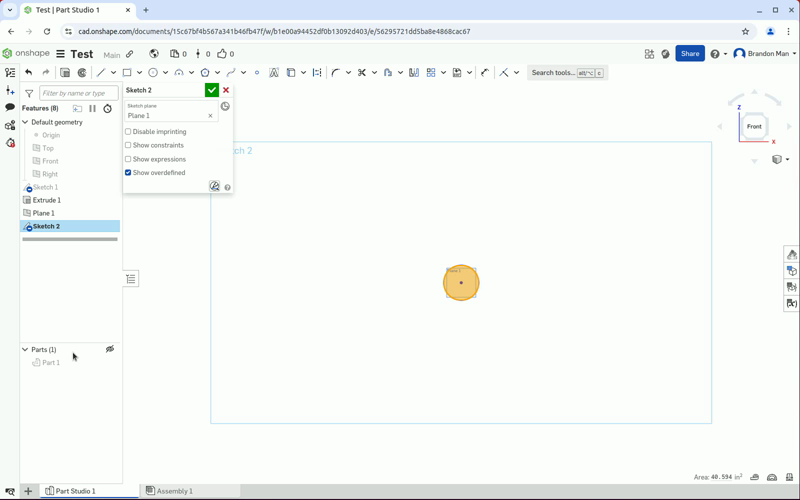
key(shift+e)
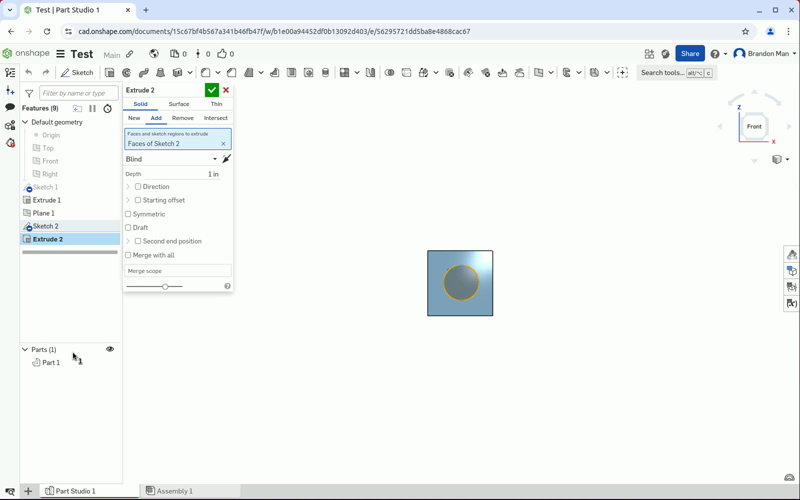
mouse_move(143, 106)
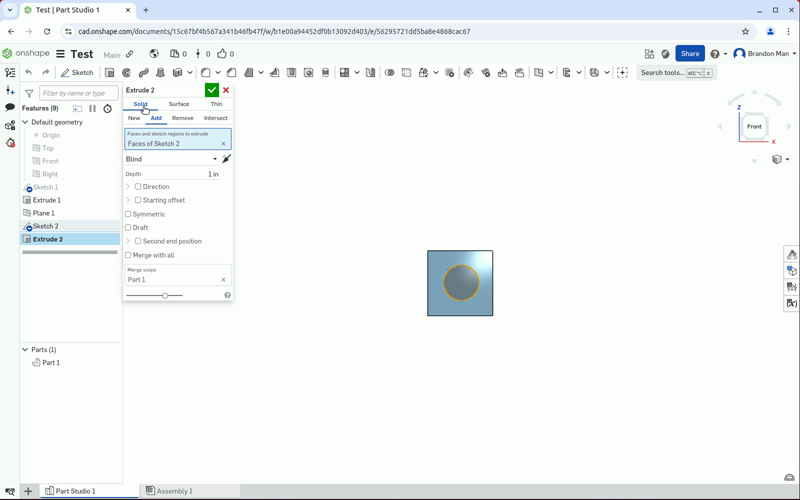
click(143, 106)
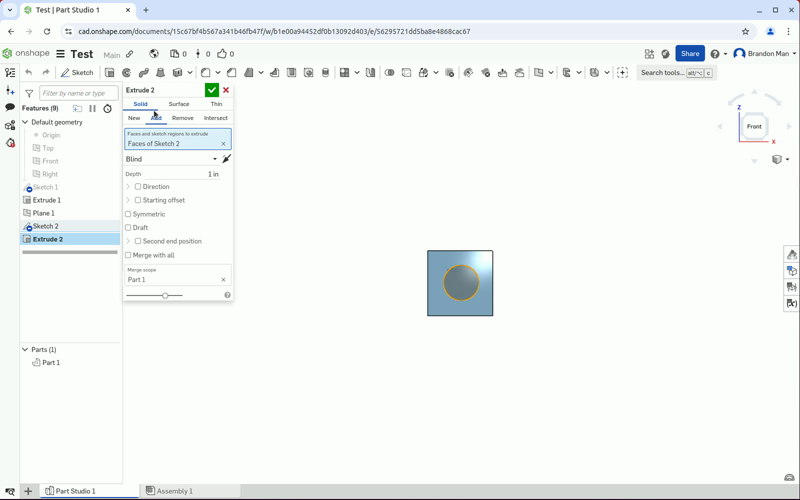
mouse_move(186, 120)
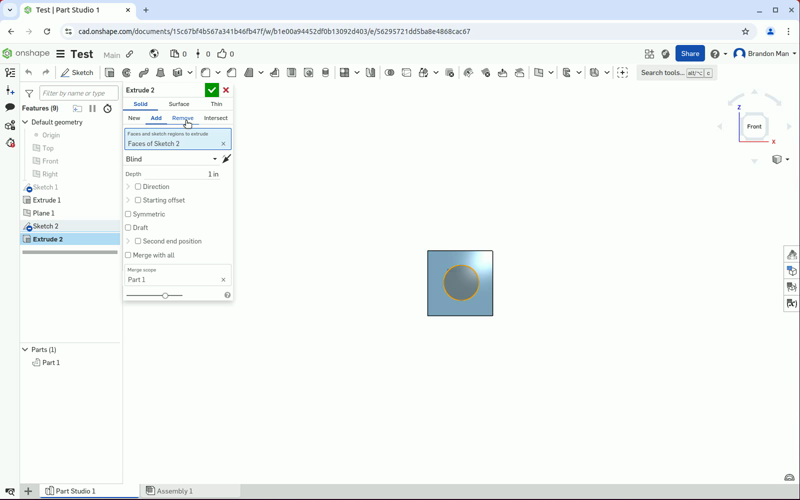
click(186, 120)
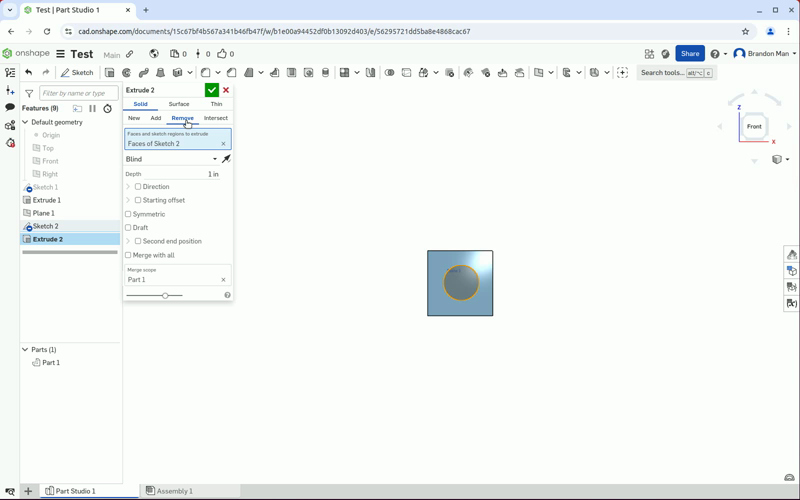
key(tab, 4)
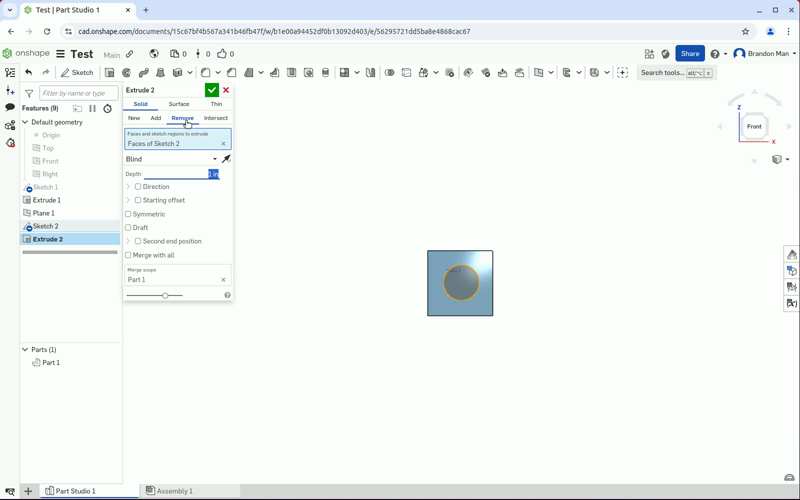
text(13.239)
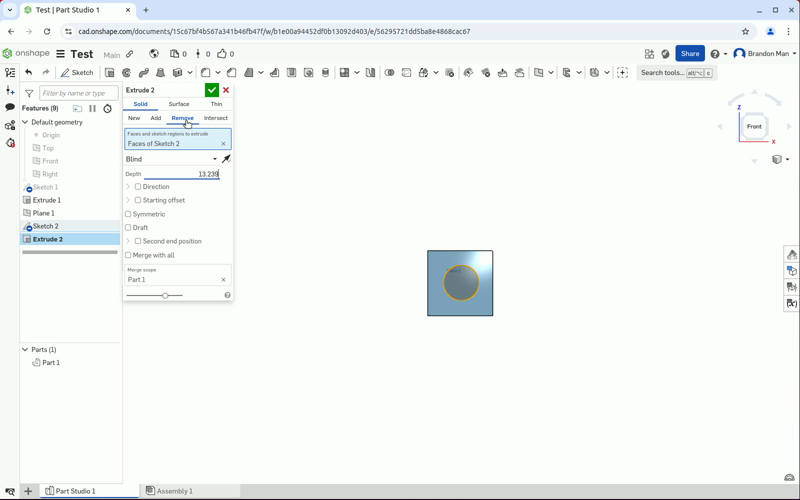
key(tab, 6)
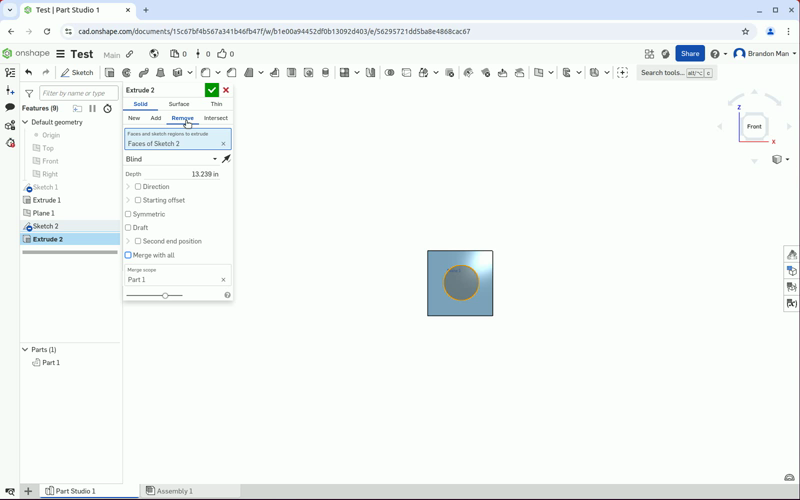
key(space)
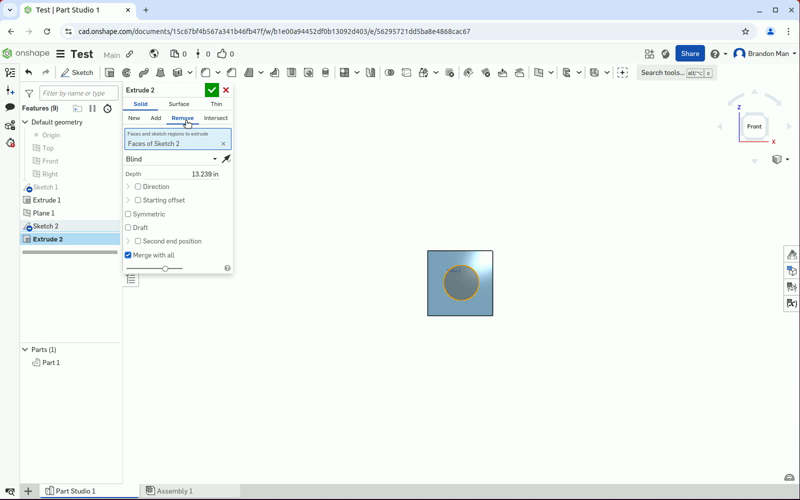
key(enter)
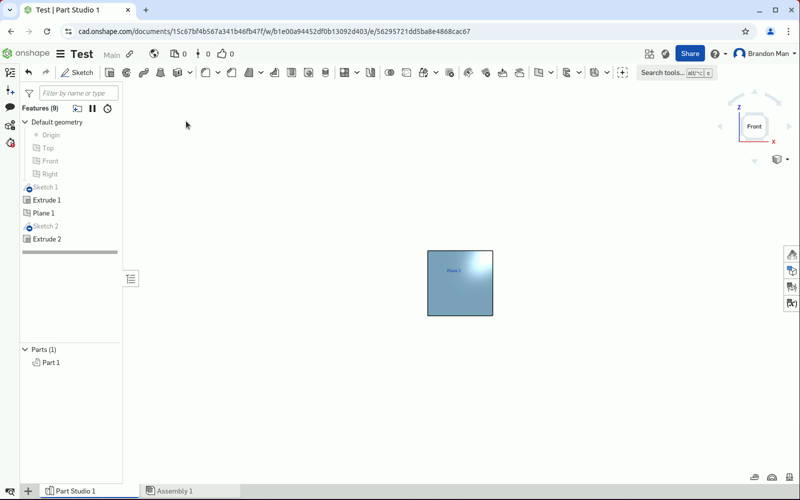
key(shift+h)
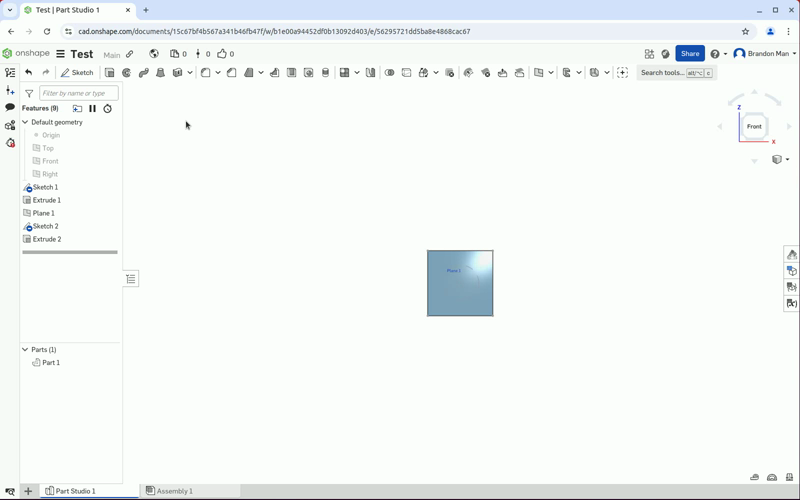
key(shift+h)
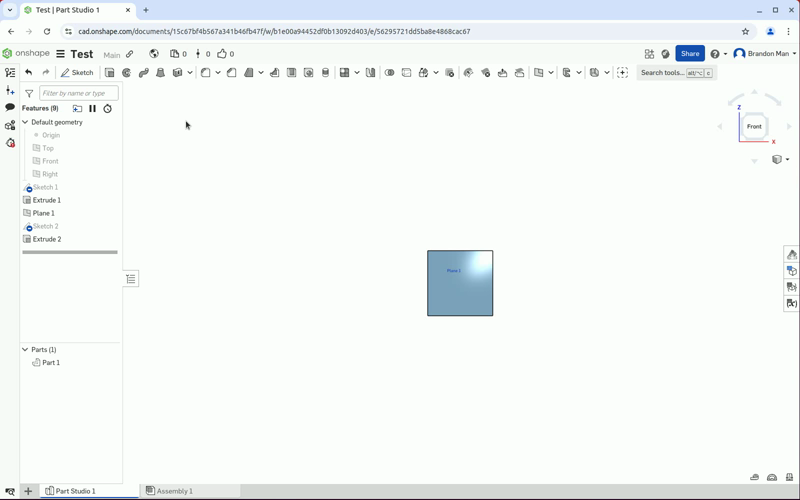
mouse_move(73, 189)
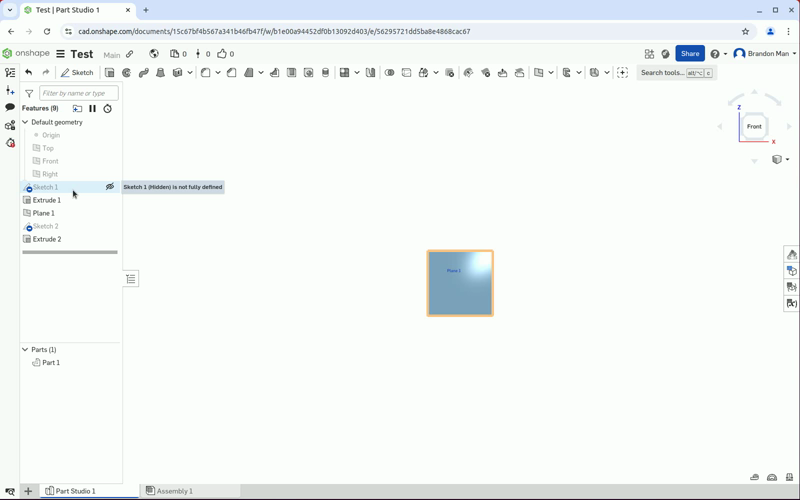
click(73, 189)
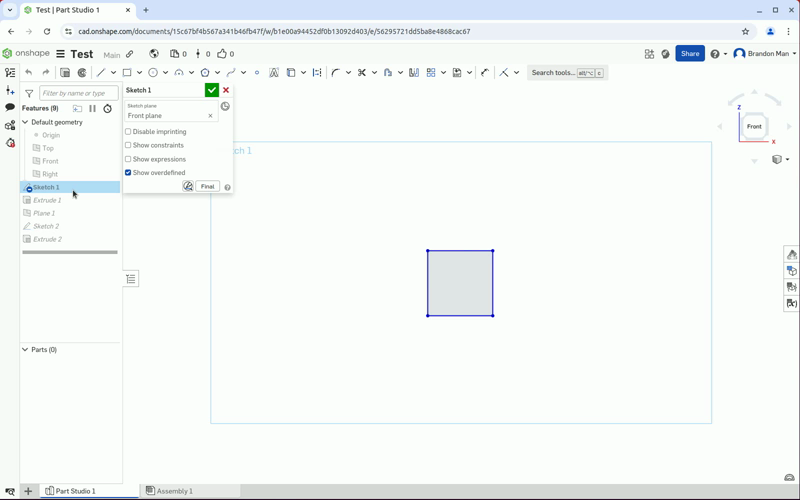
mouse_move(229, 92)
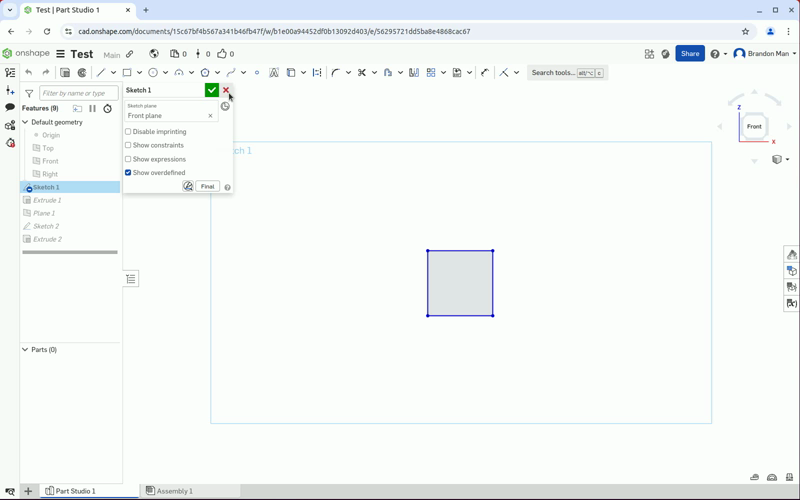
click(229, 92)
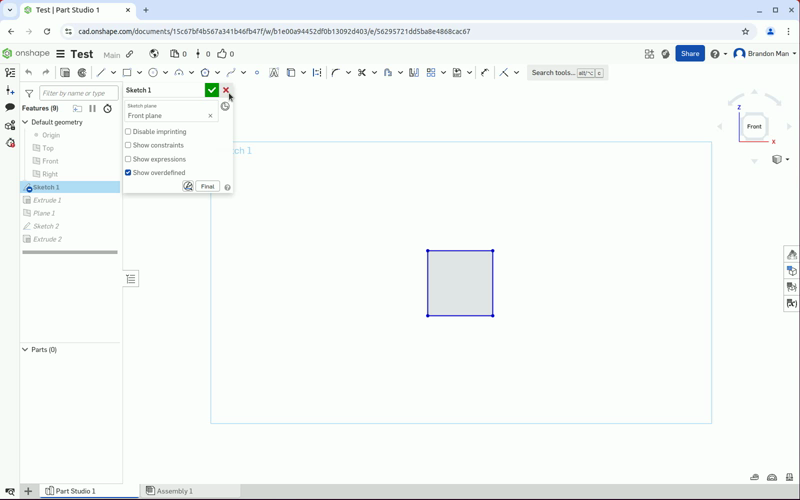
key(shift+s)
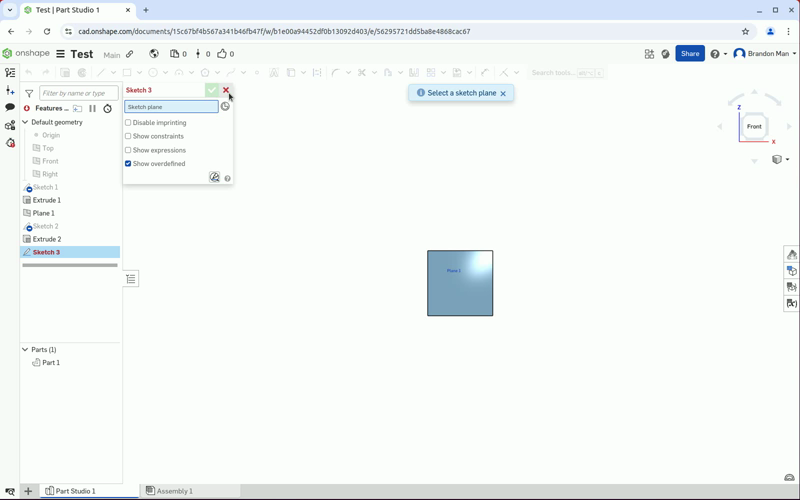
mouse_move(73, 163)
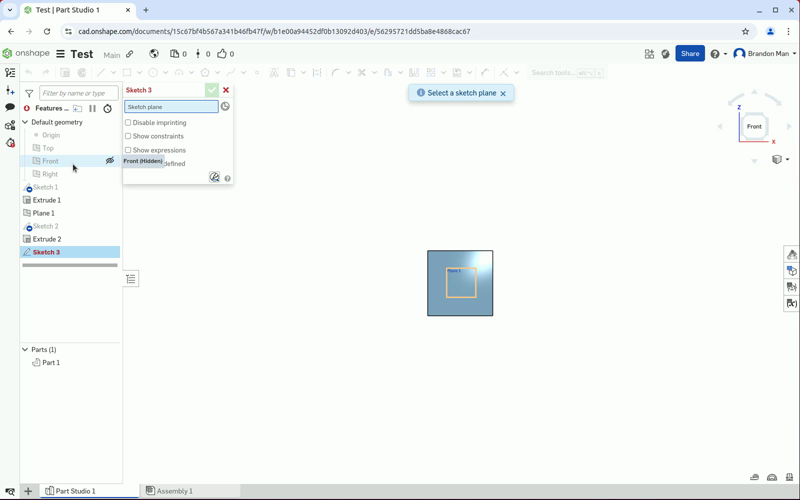
click(73, 163)
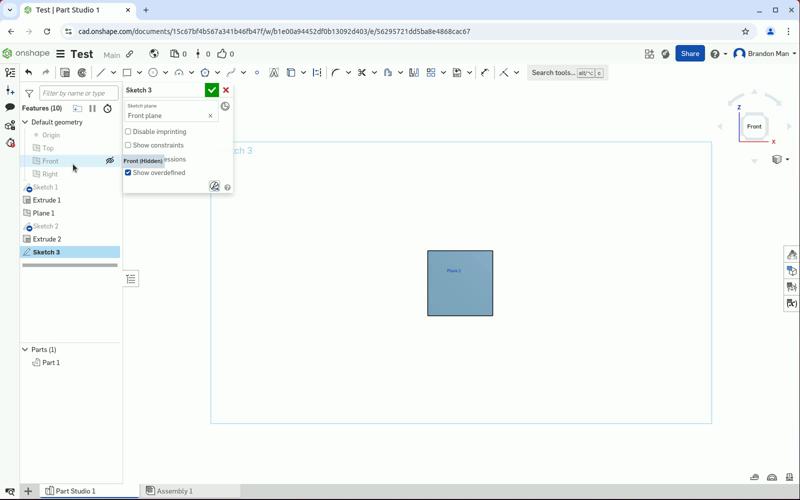
mouse_move(73, 352)
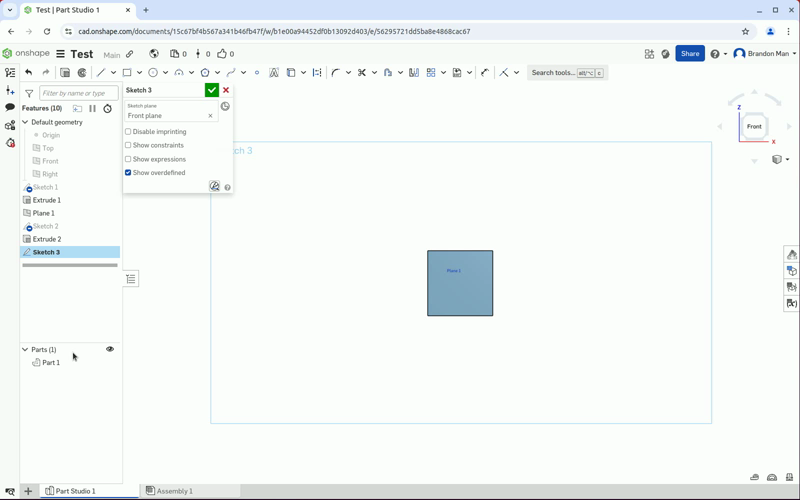
key(y)
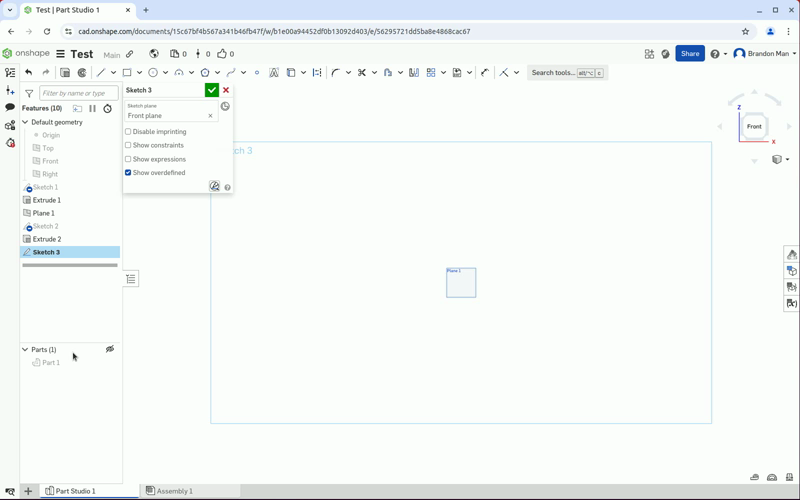
key(c)
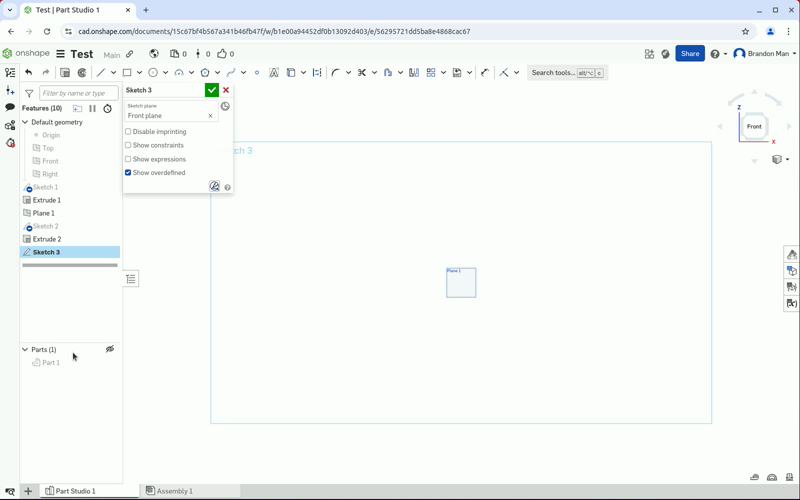
key_down(shift)
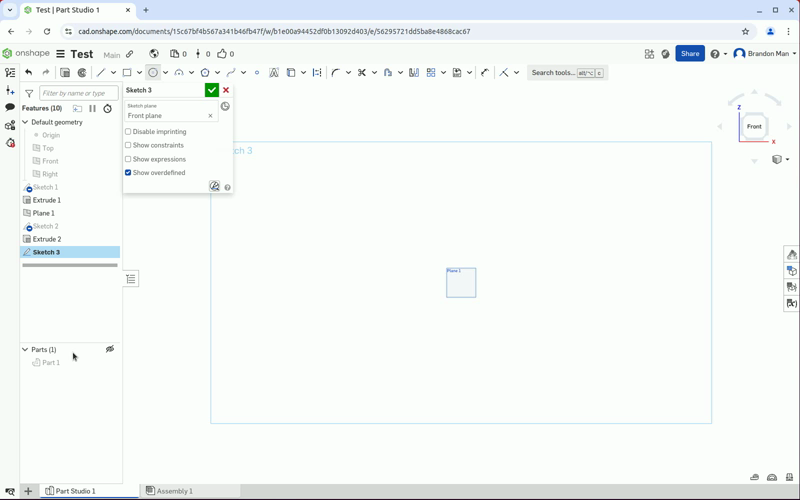
mouse_move(371, 184)
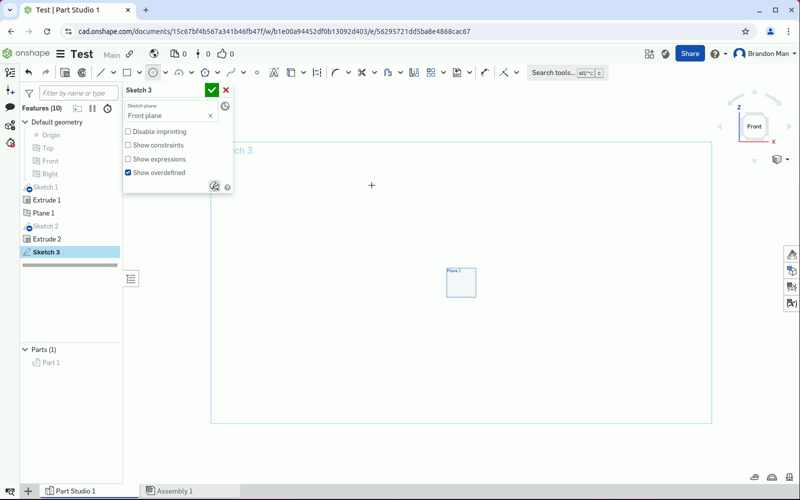
click(371, 184)
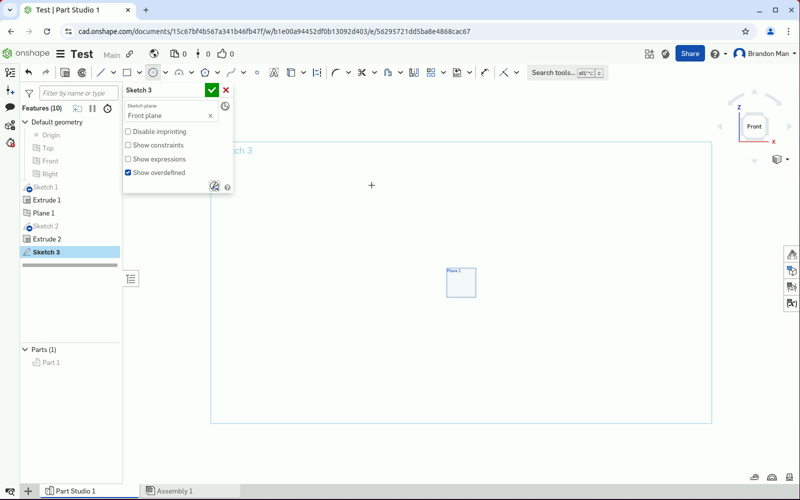
key_up(shift)
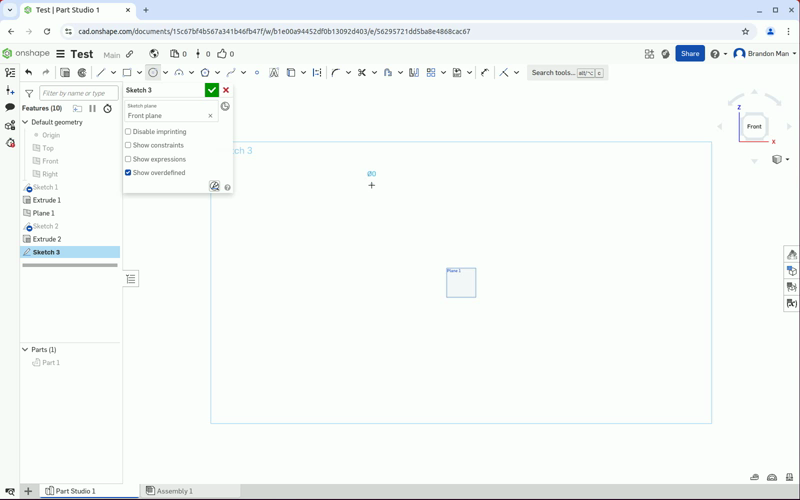
mouse_move(386, 184)
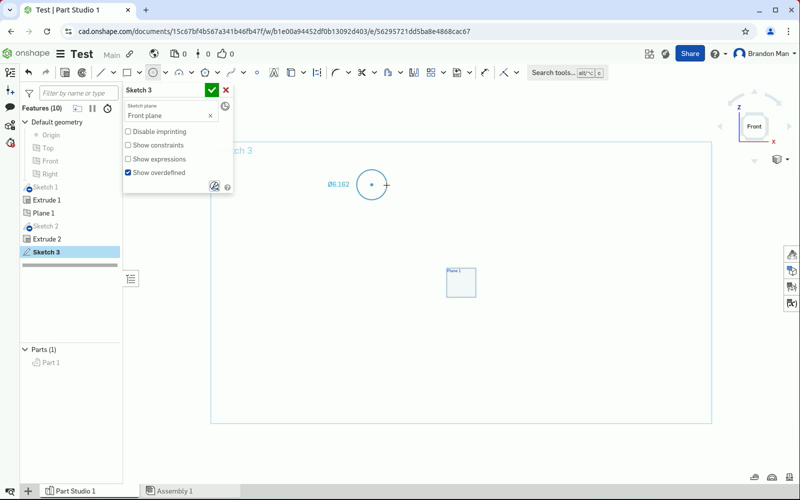
click(386, 184)
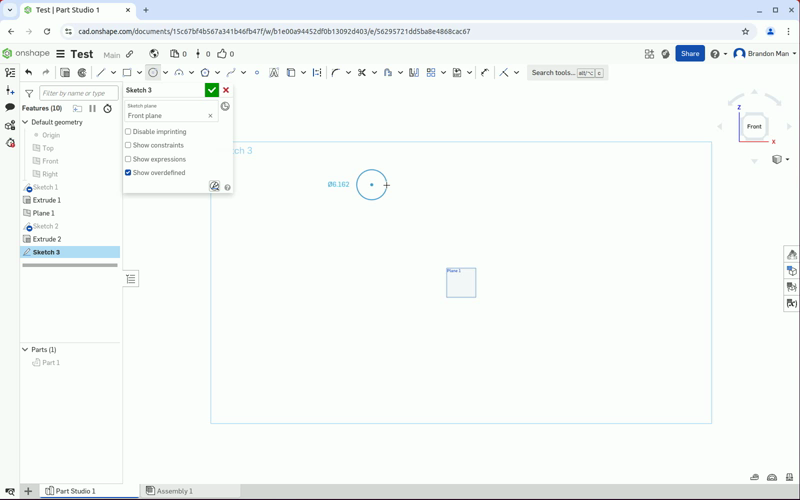
key(esc)
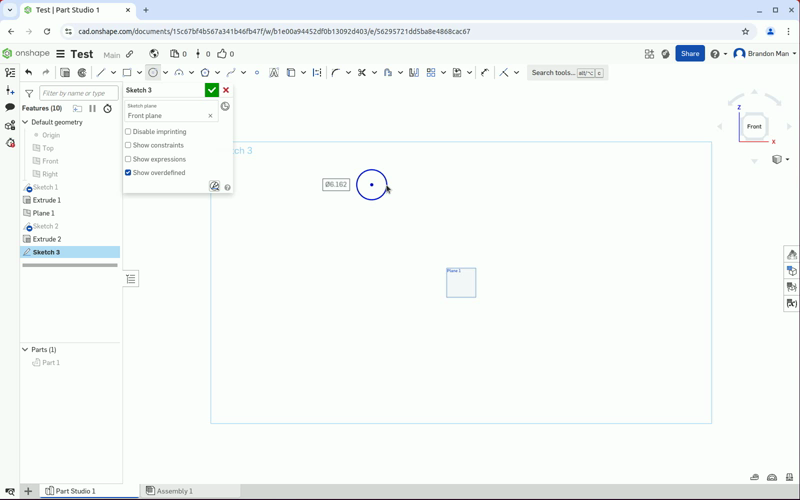
mouse_move(360, 193)
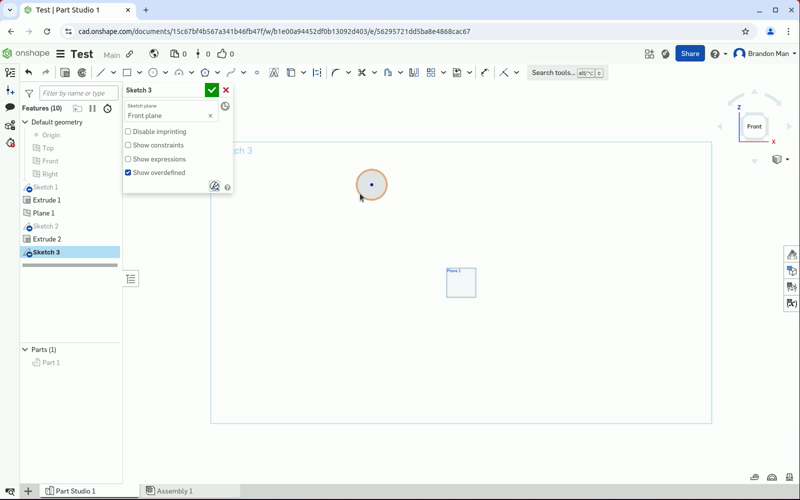
scroll(6)
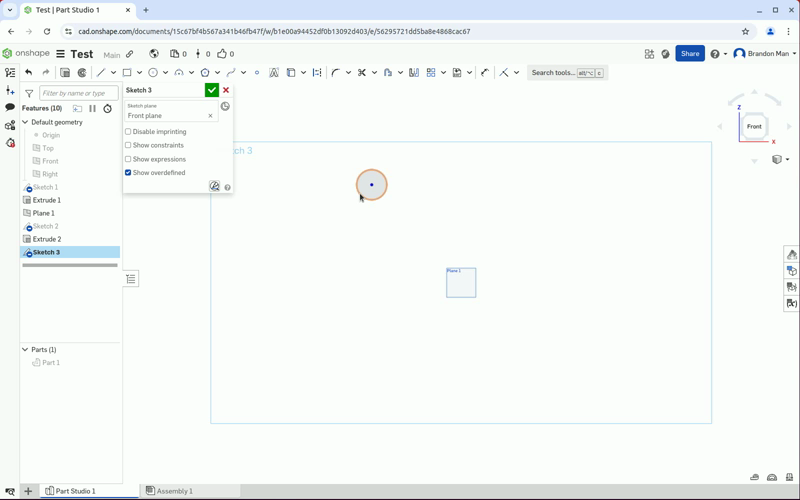
scroll(6)
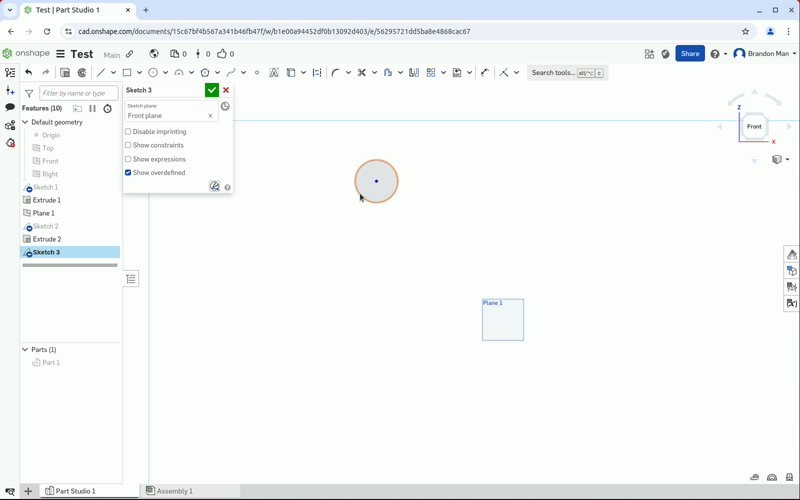
scroll(6)
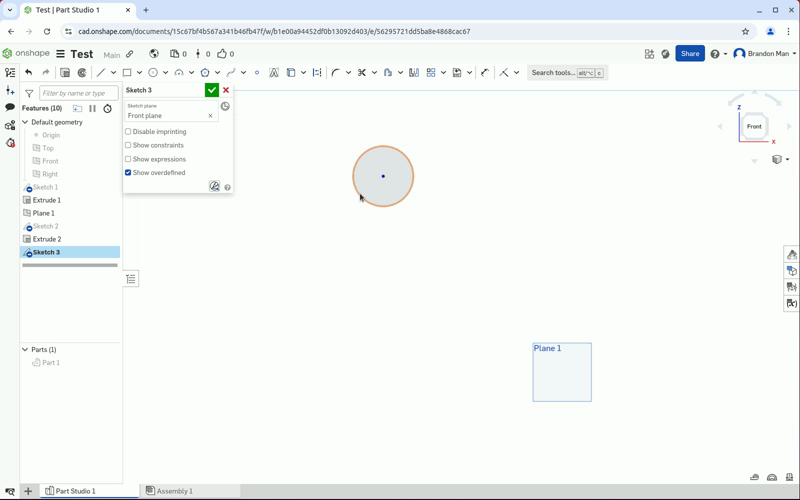
scroll(6)
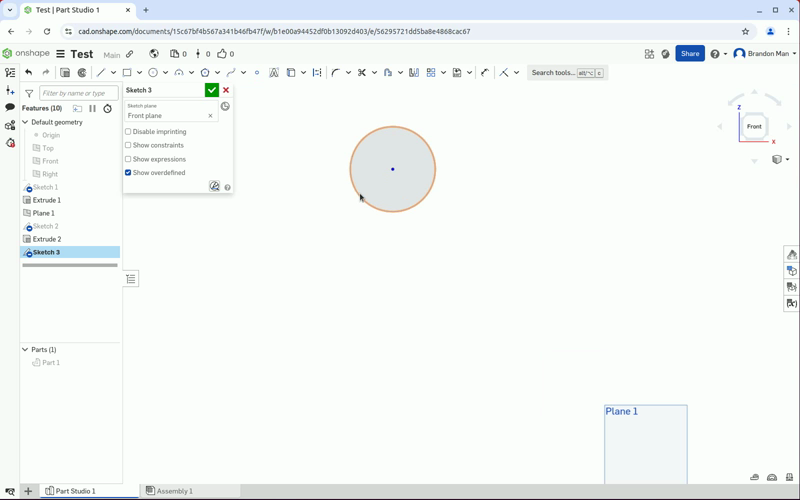
scroll(6)
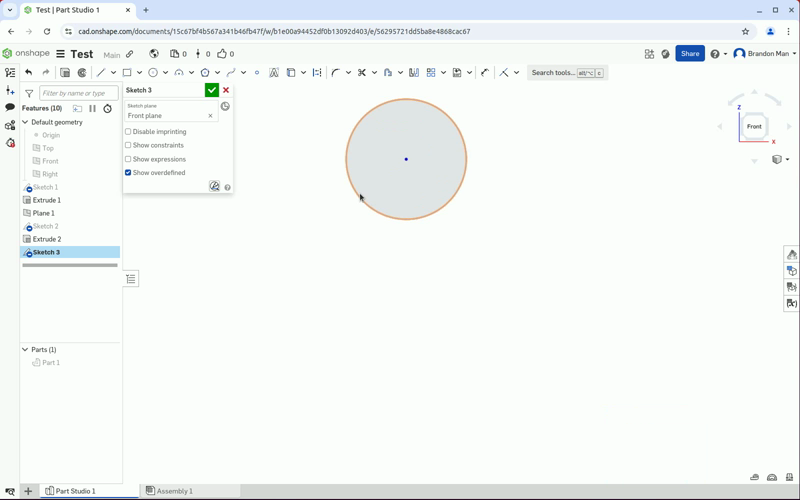
scroll(6)
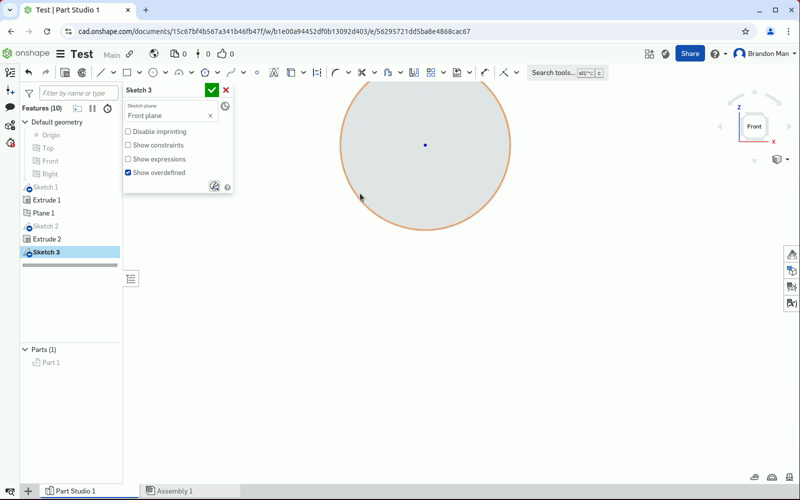
scroll(6)
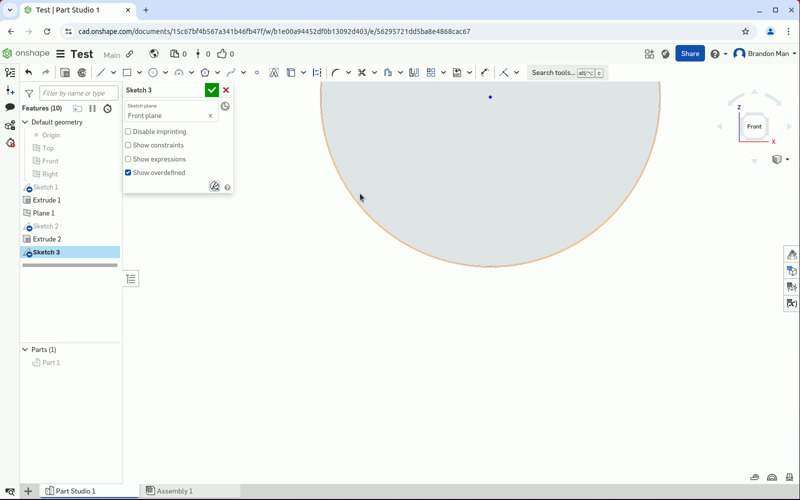
click(360, 193)
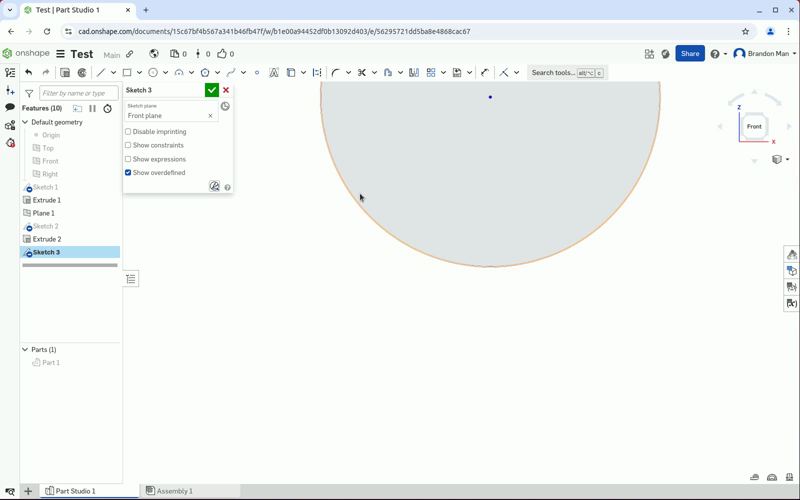
scroll(-6)
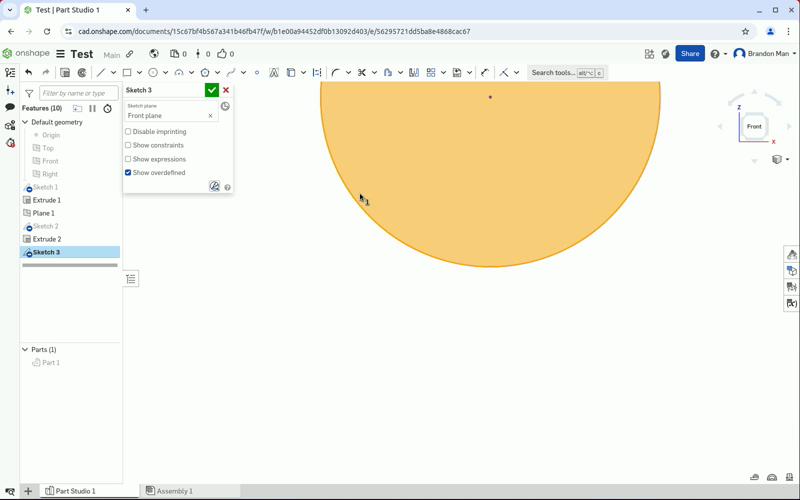
scroll(-6)
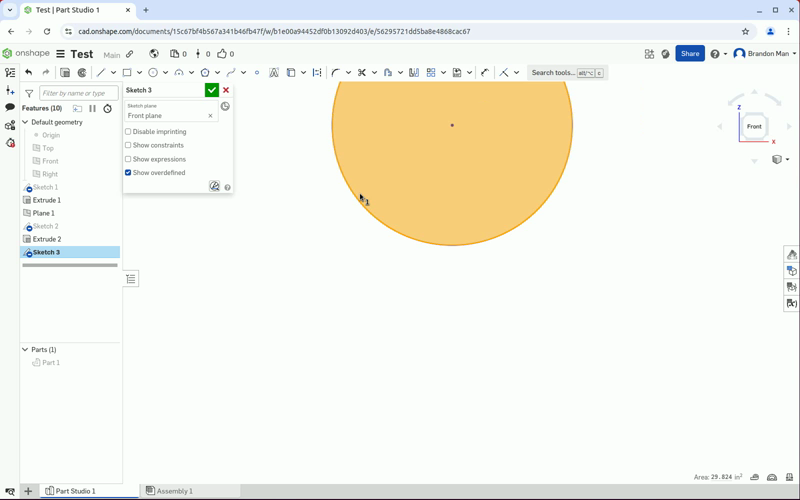
scroll(-6)
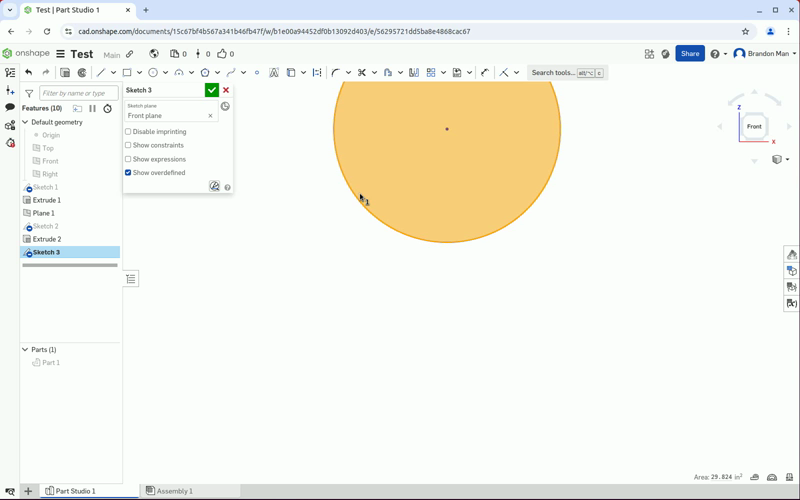
scroll(-6)
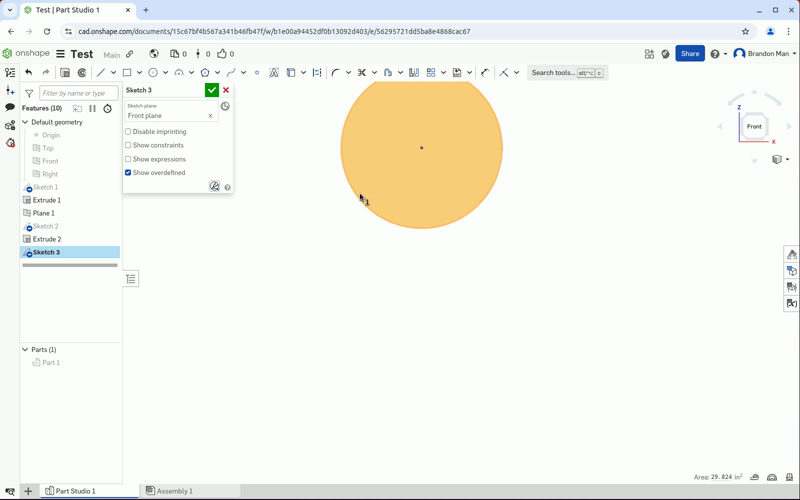
scroll(-6)
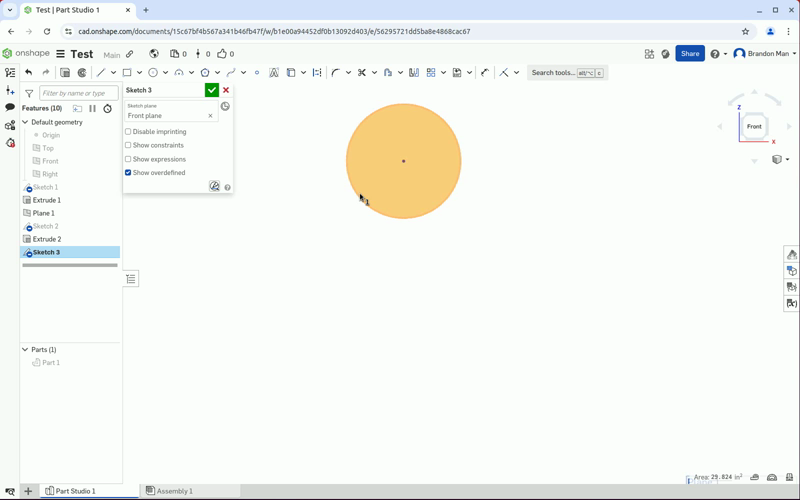
scroll(-6)
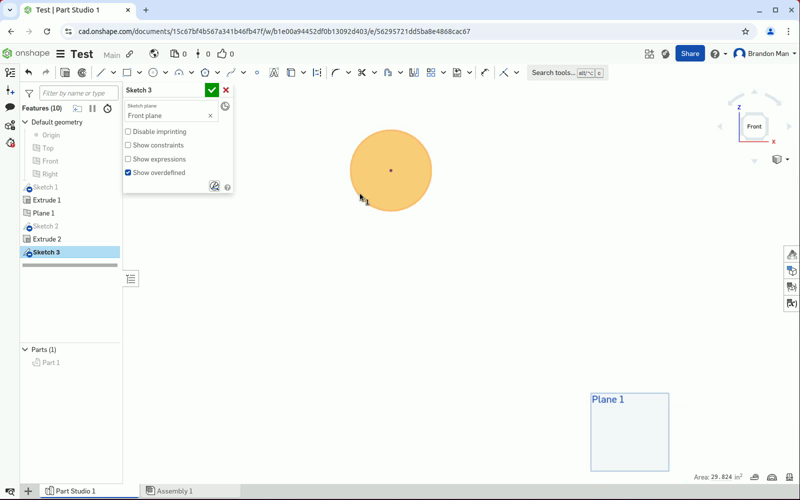
scroll(-6)
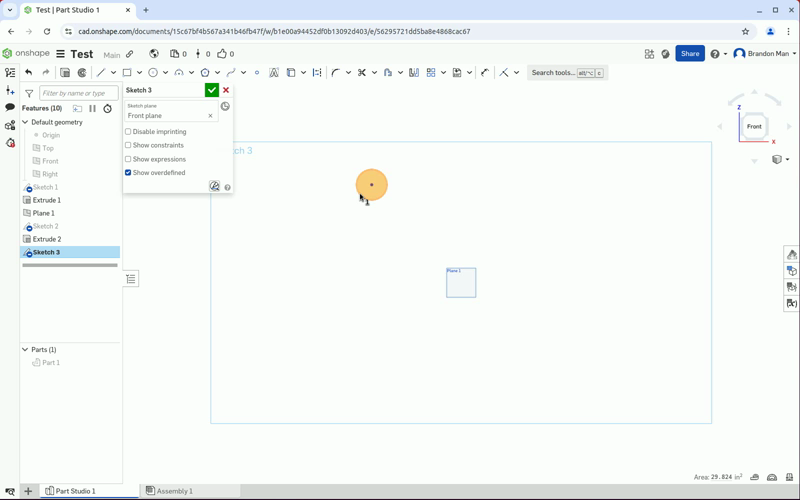
mouse_move(73, 352)
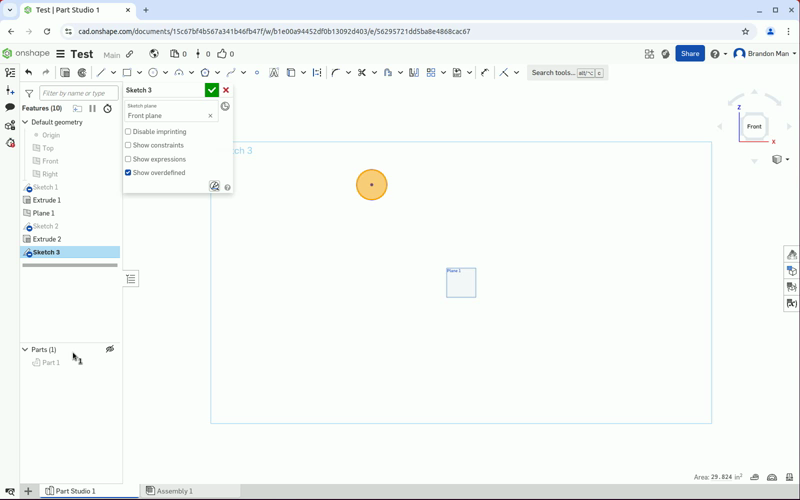
key(shift+y)
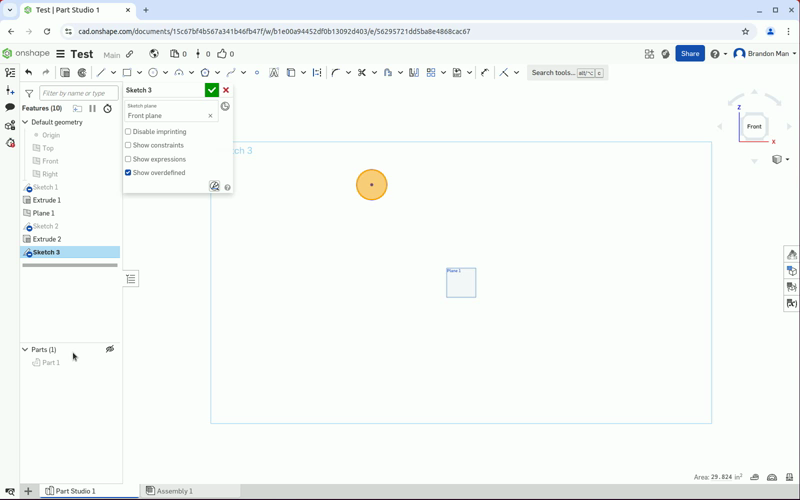
key(shift+e)
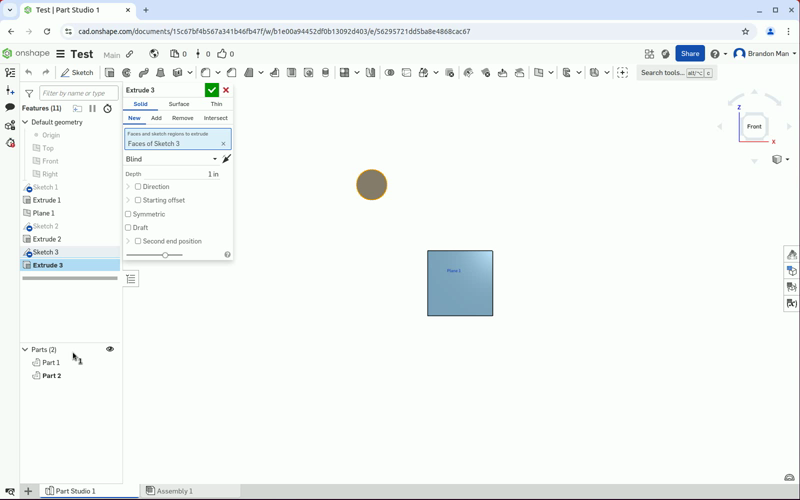
mouse_move(143, 106)
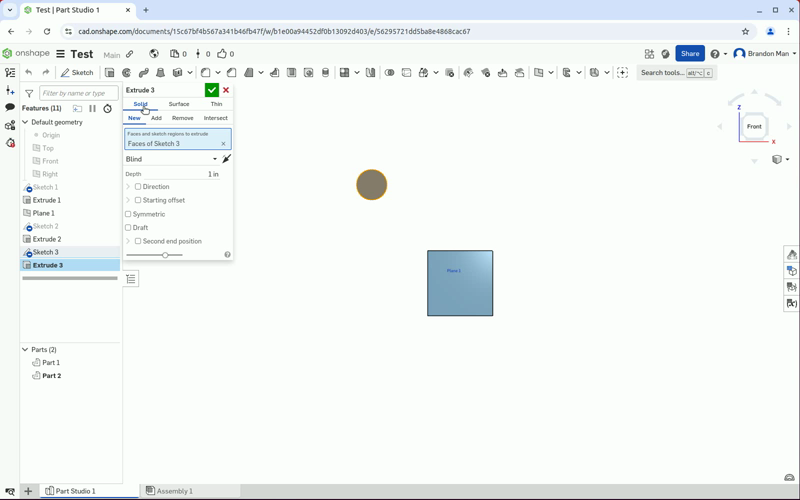
click(143, 106)
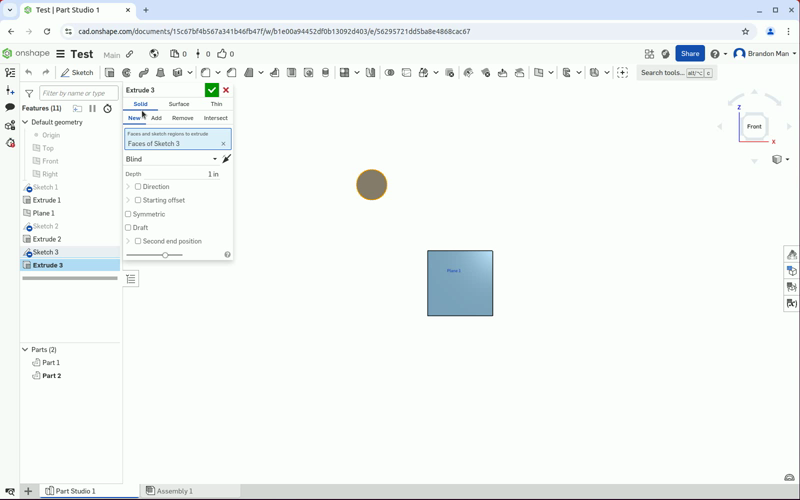
mouse_move(137, 120)
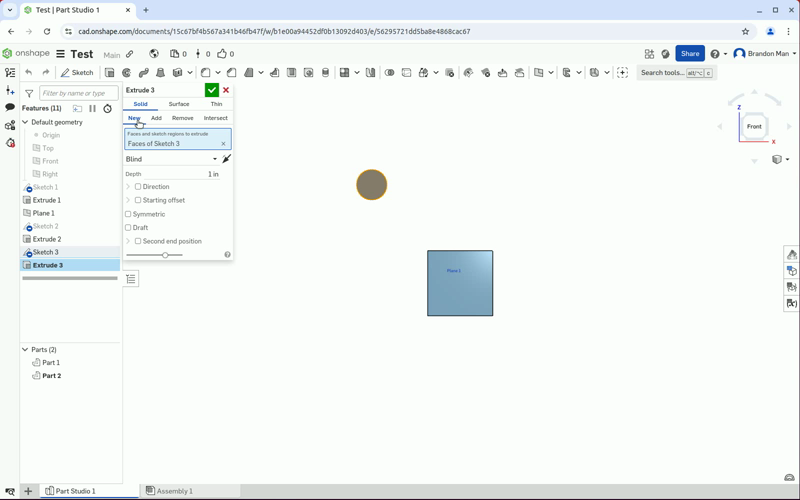
click(137, 120)
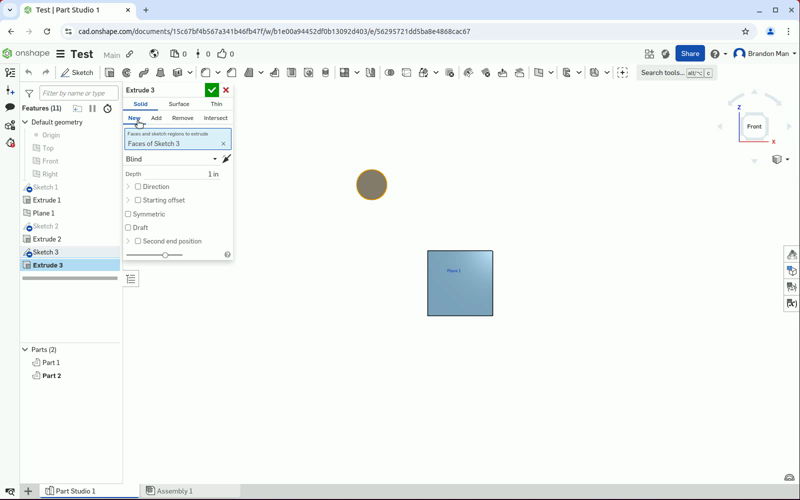
key(tab, 4)
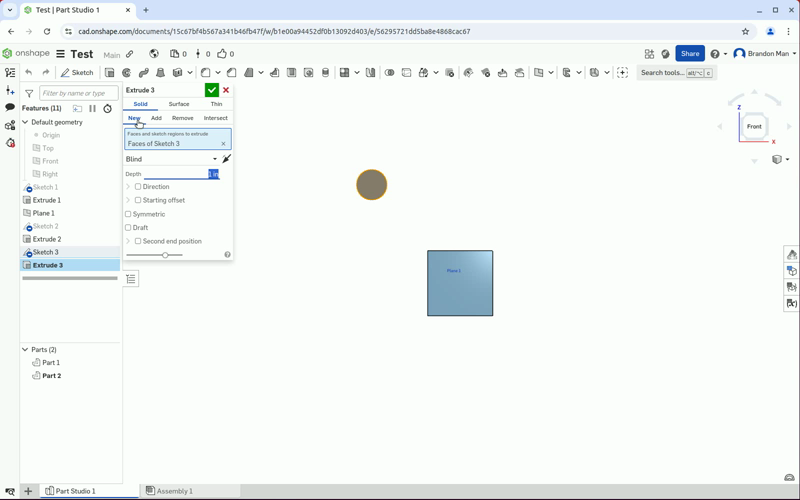
text(12.036)
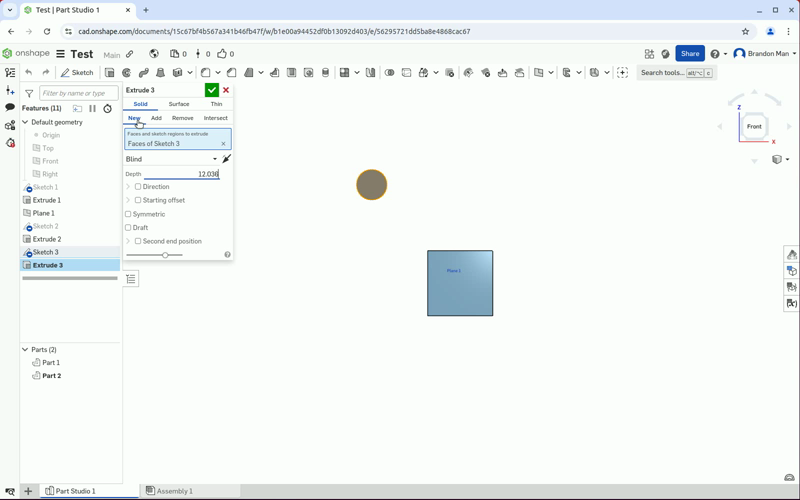
key(enter)
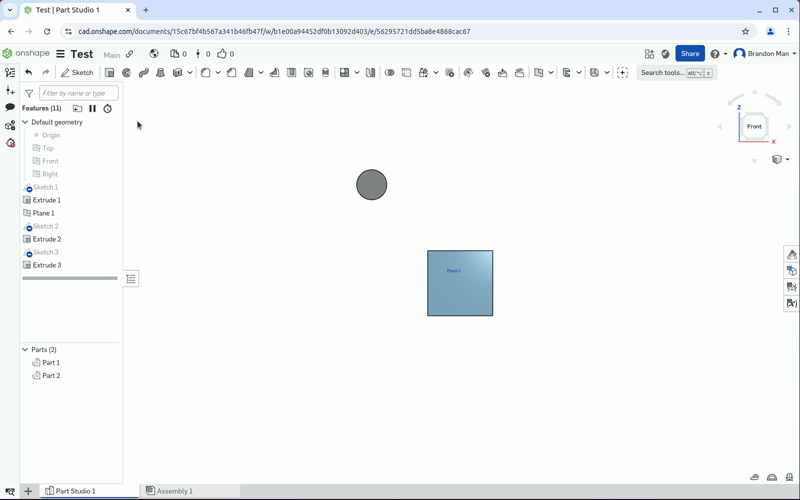
key(shift+h)
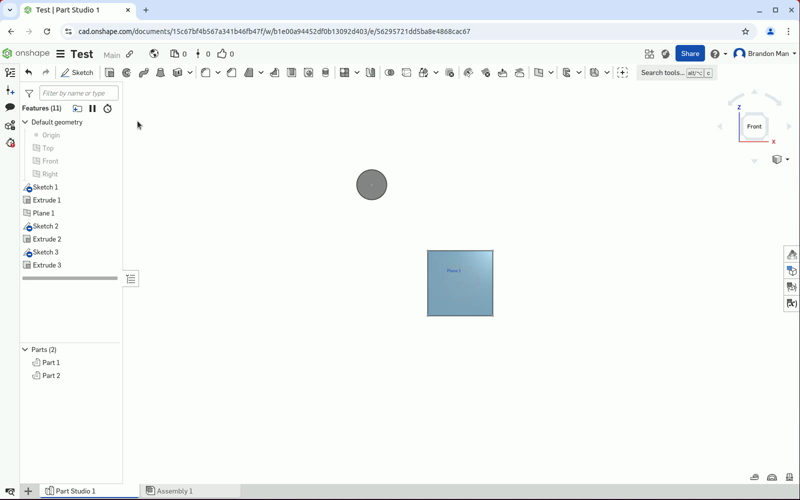
key(shift+h)
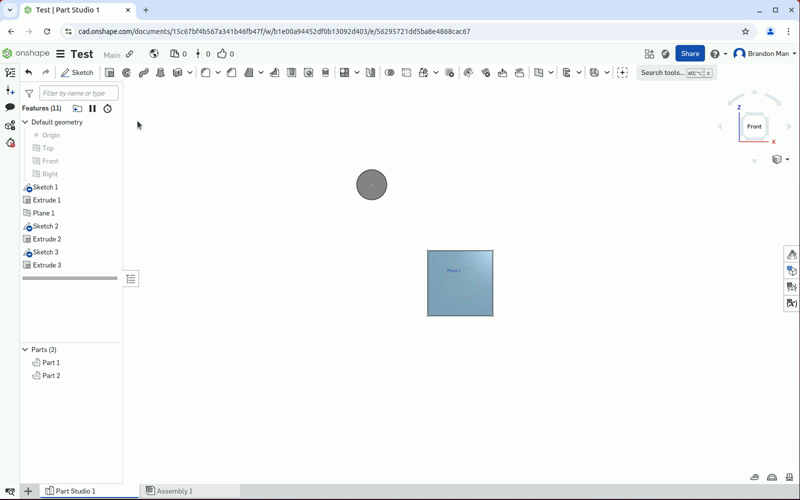
key(shift+7)
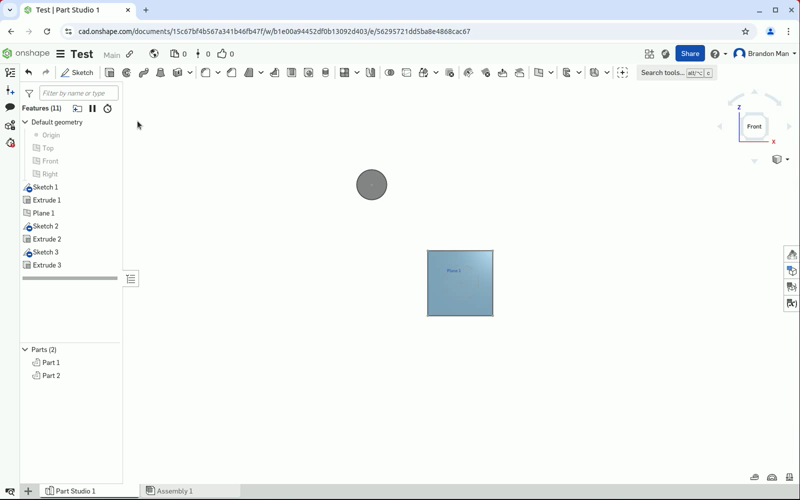
key(left, 2)
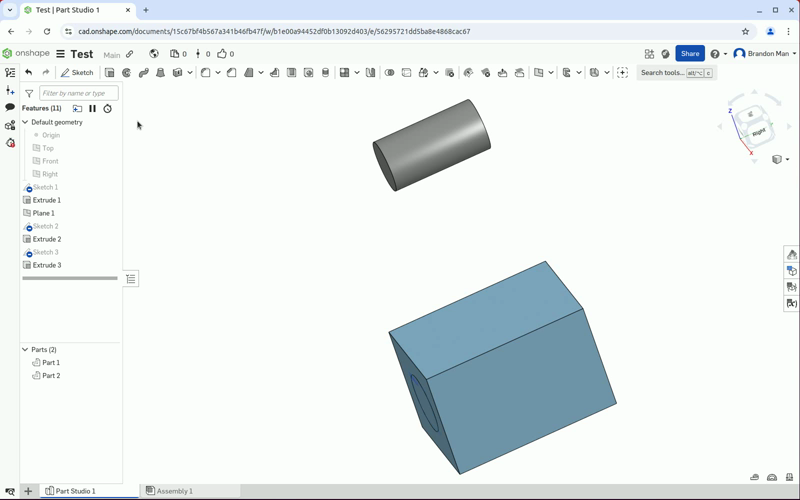
key(down, 2)
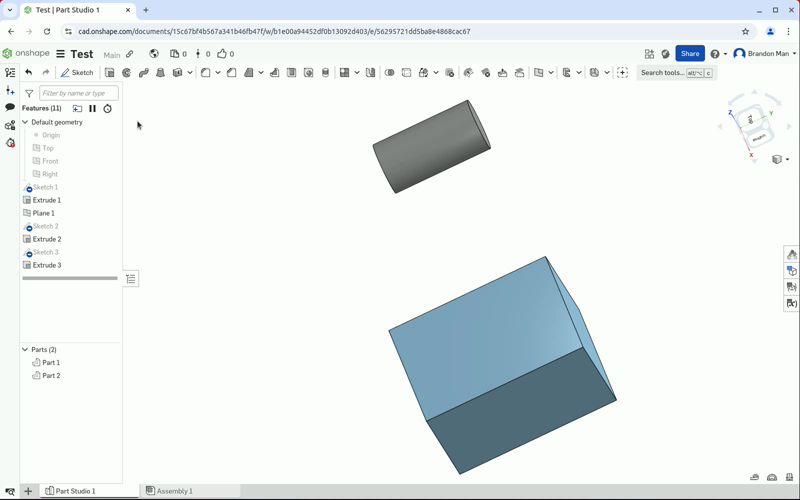
key(up, 2)
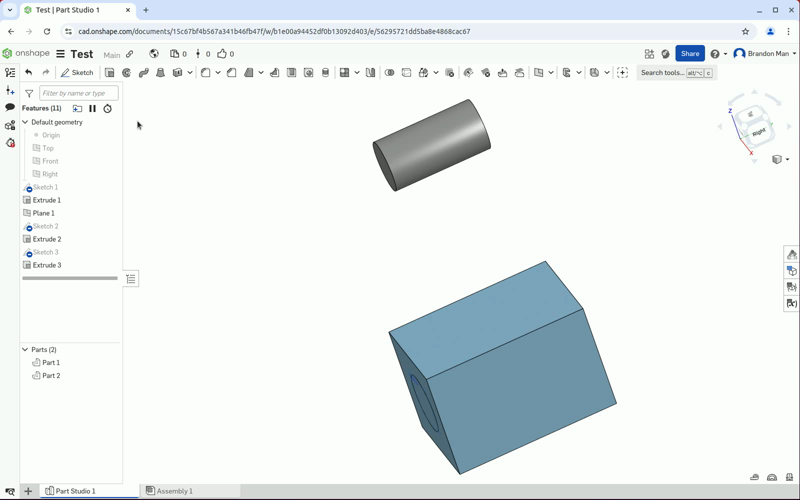
key(right, 2)
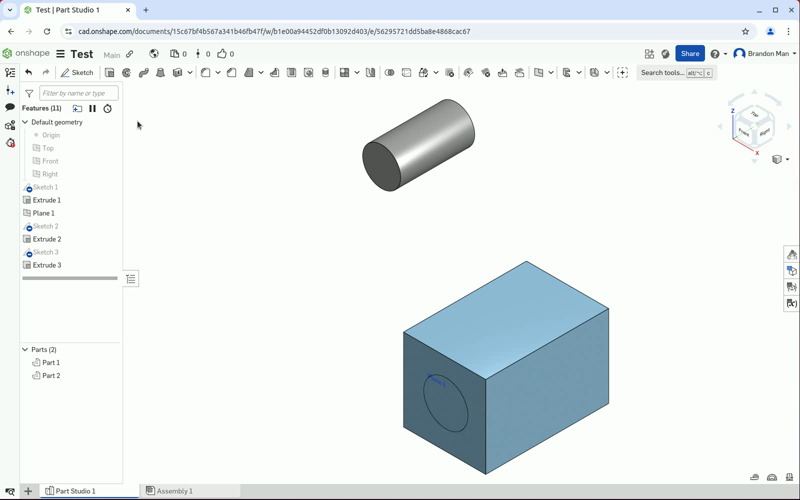
mouse_move(73, 189)
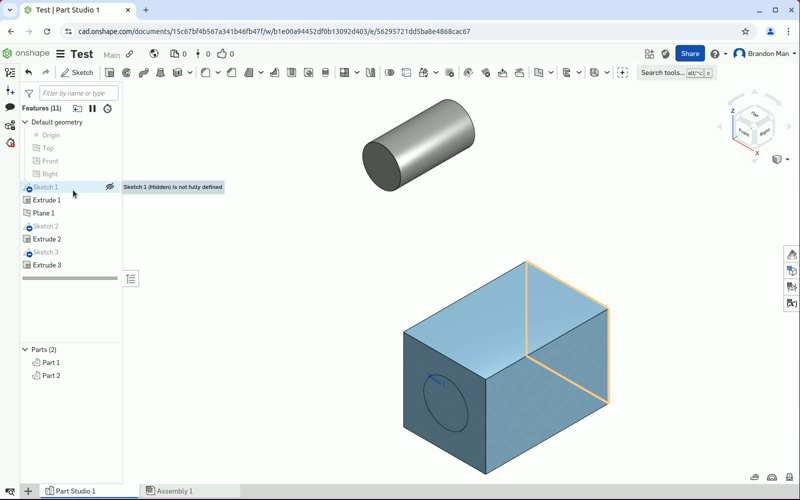
click(73, 189)